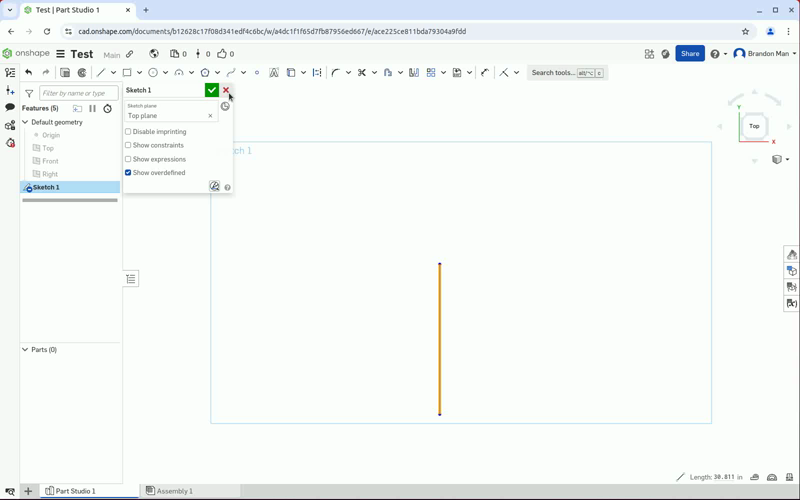
key(shift+h)
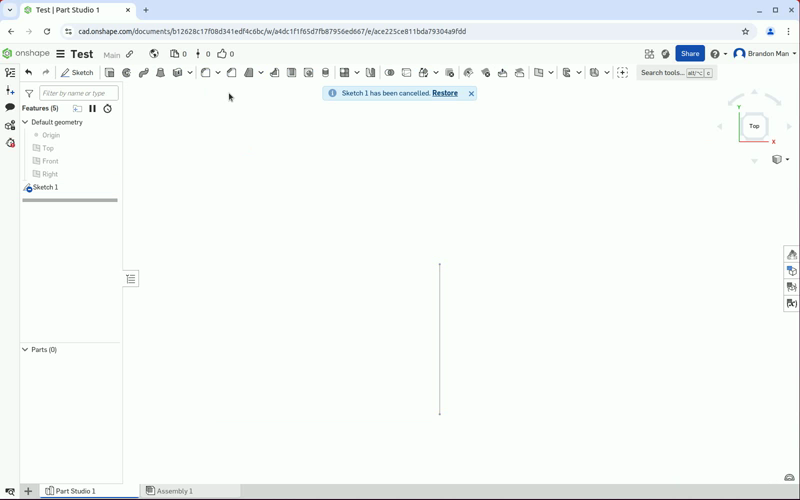
key(shift+s)
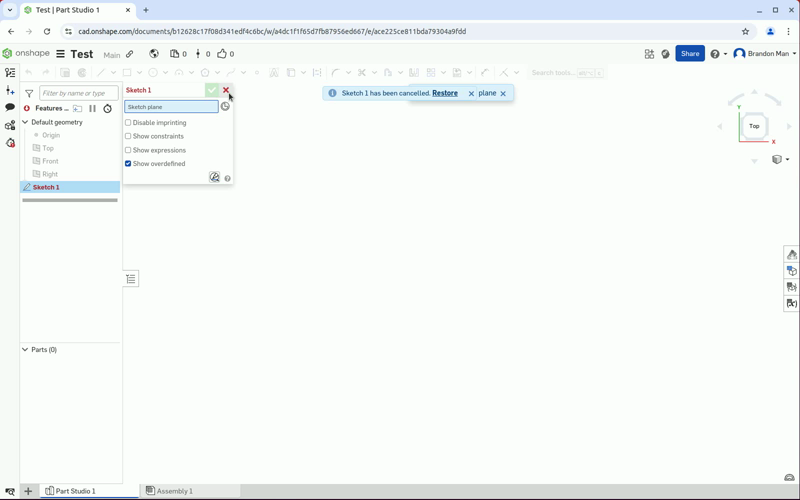
mouse_move(73, 150)
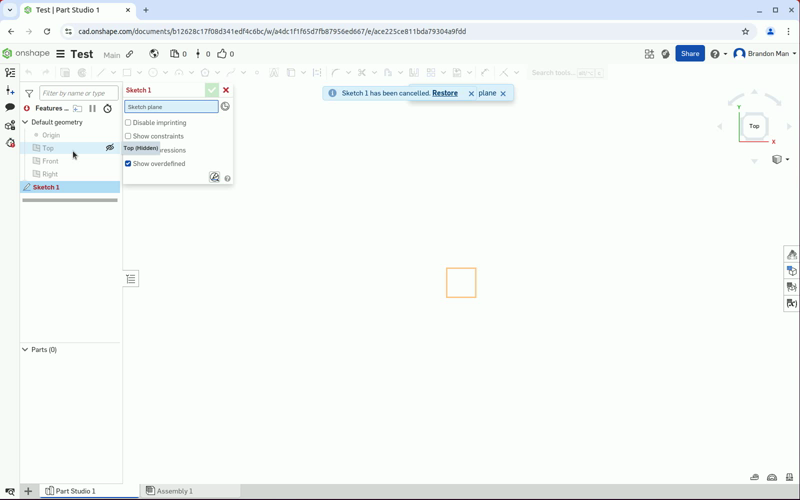
click(73, 150)
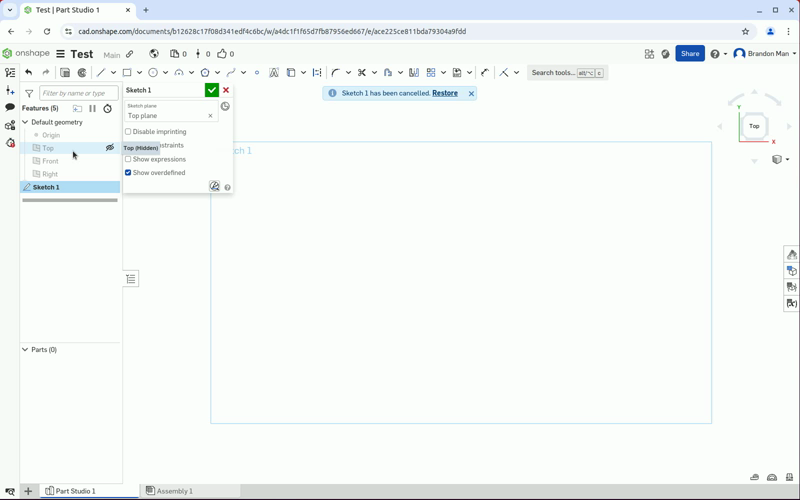
mouse_move(73, 352)
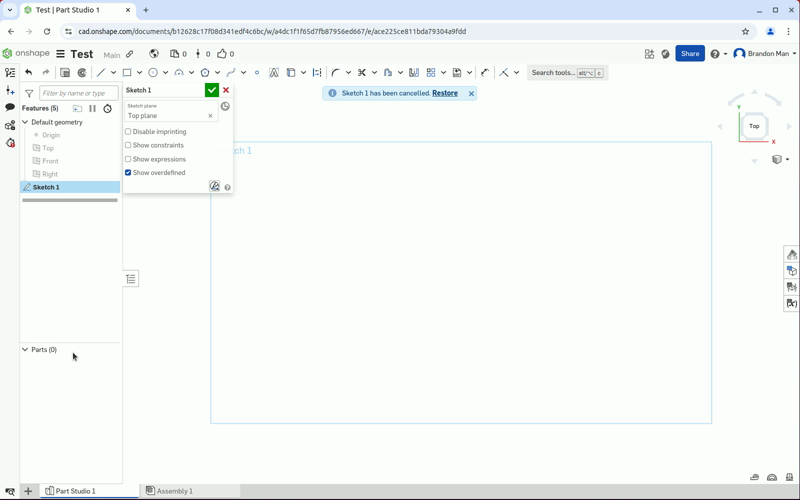
key(y)
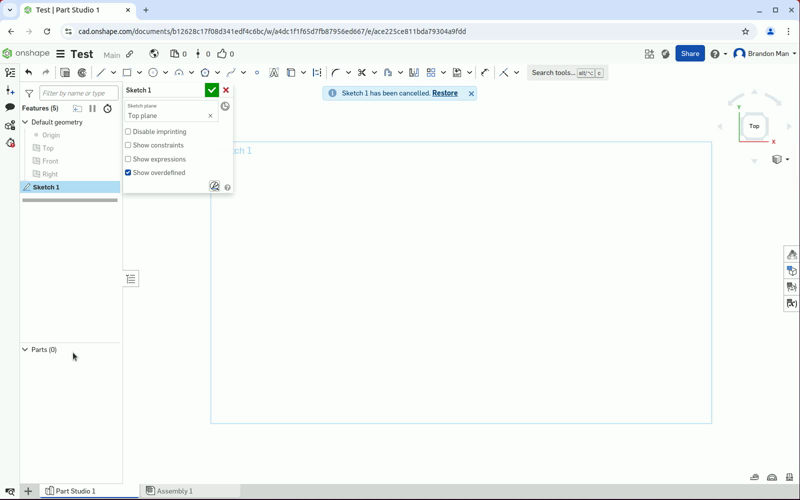
key(a)
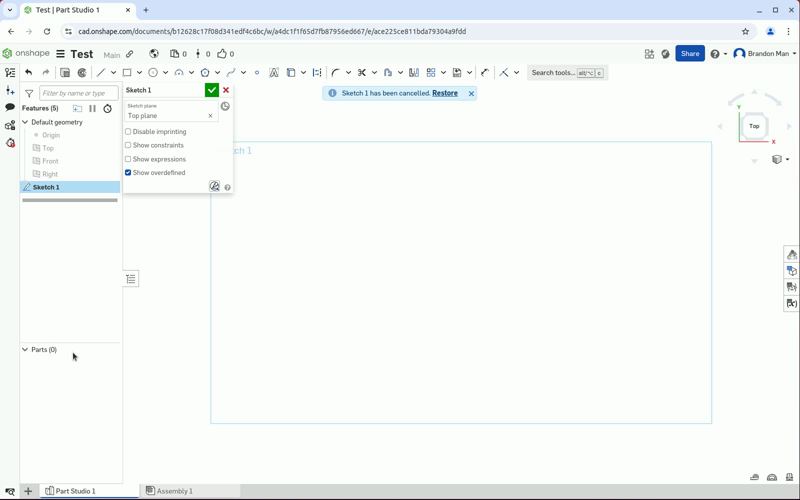
key_down(shift)
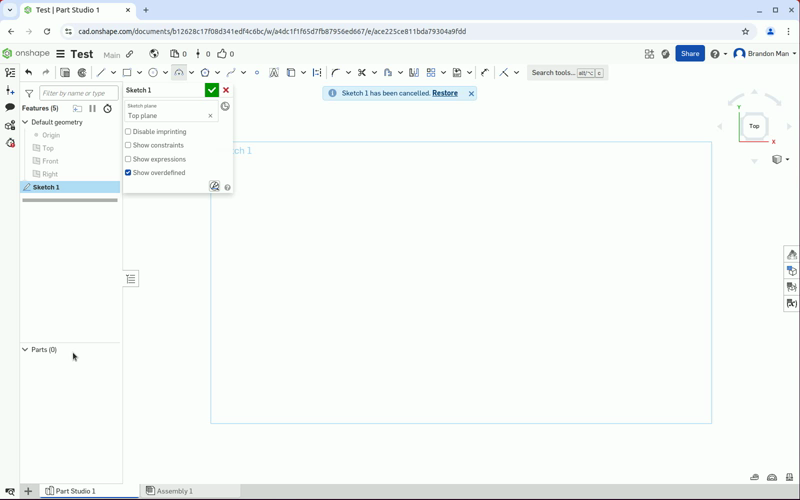
mouse_move(406, 282)
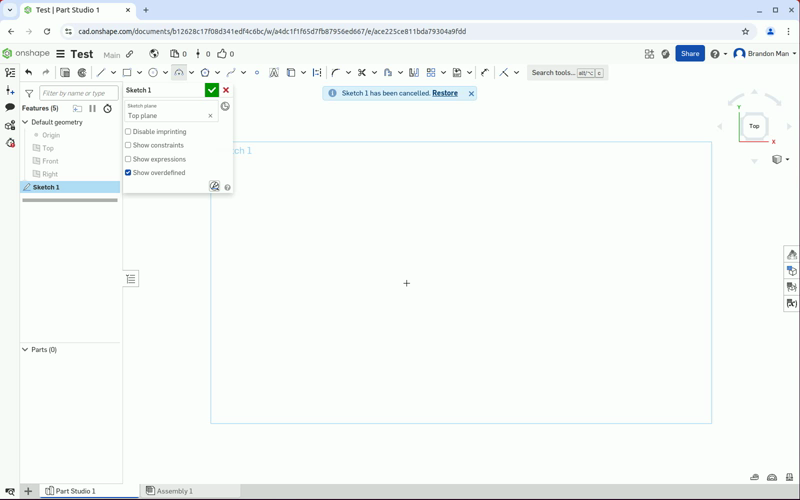
click(406, 282)
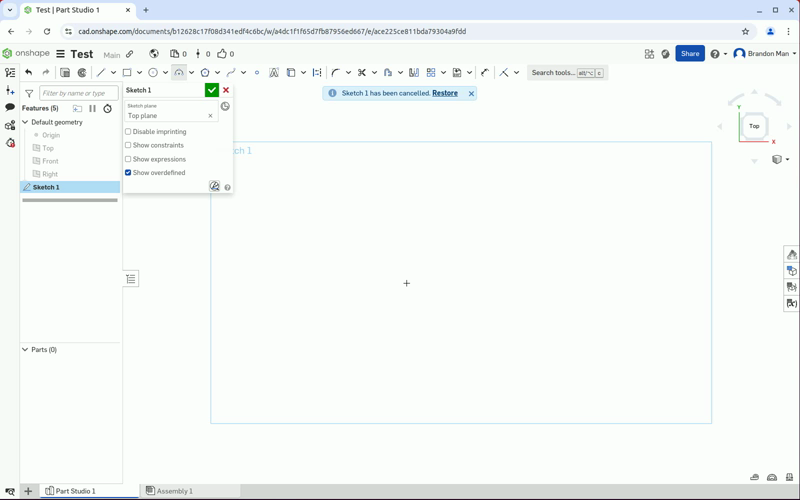
key_up(shift)
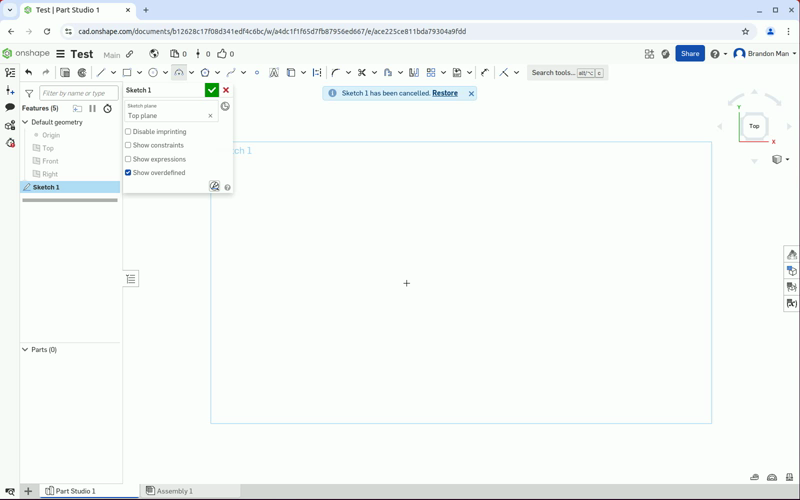
key_down(shift)
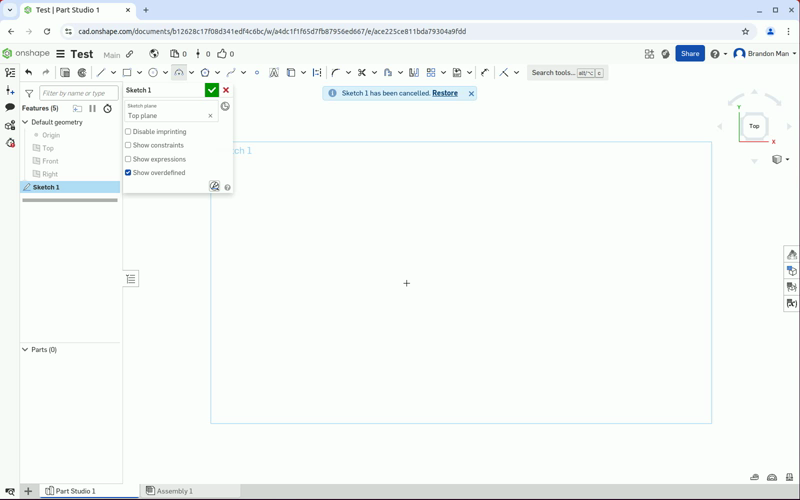
mouse_move(494, 240)
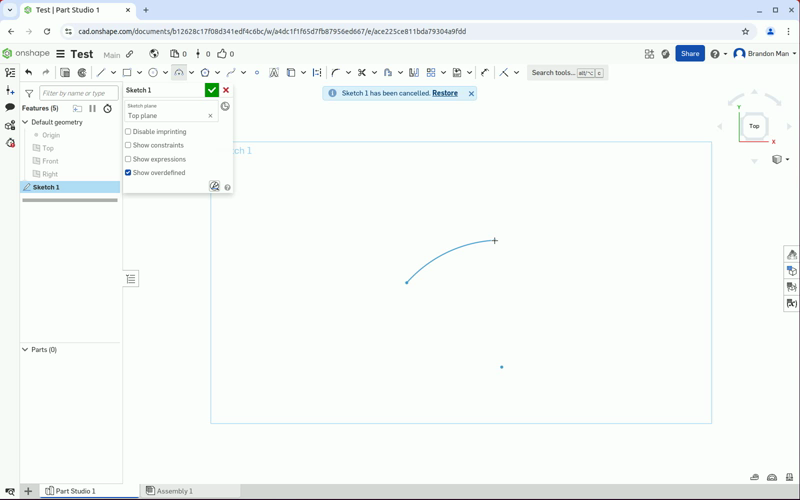
click(494, 240)
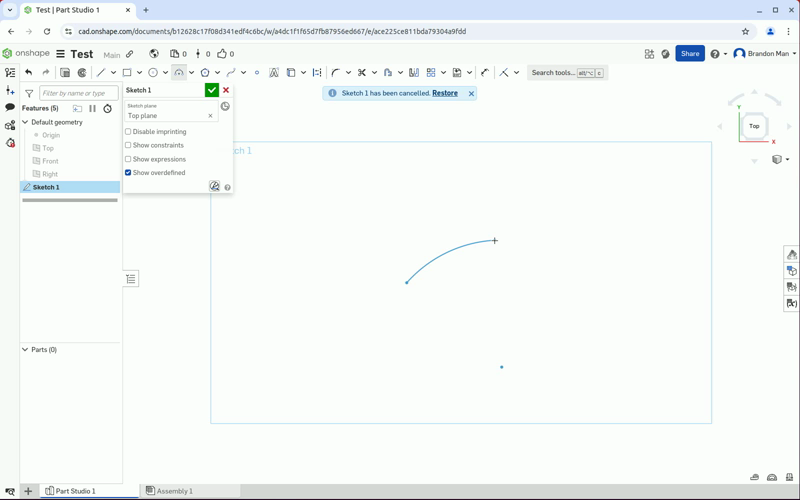
mouse_move(437, 233)
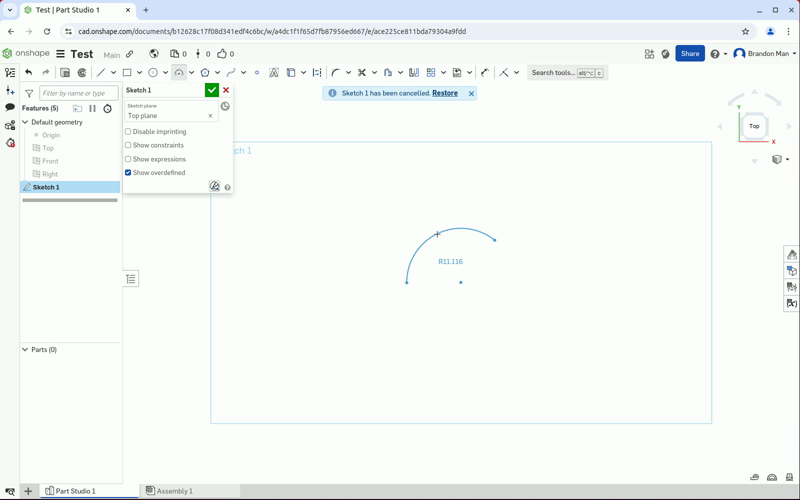
click(437, 233)
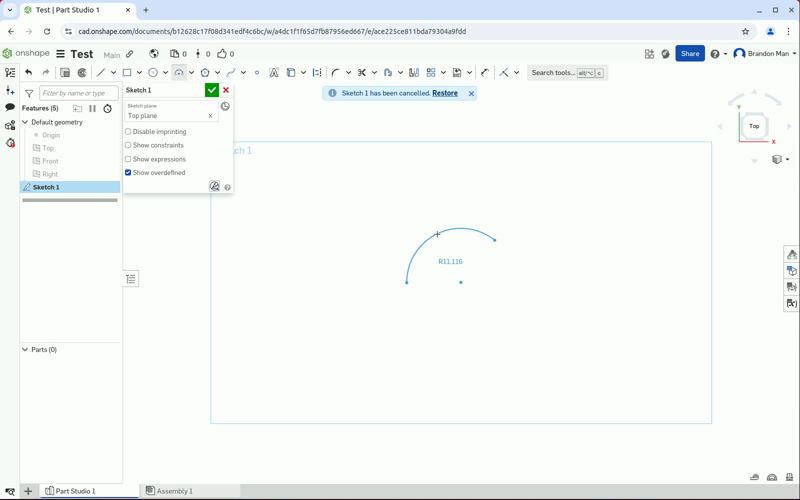
key_up(shift)
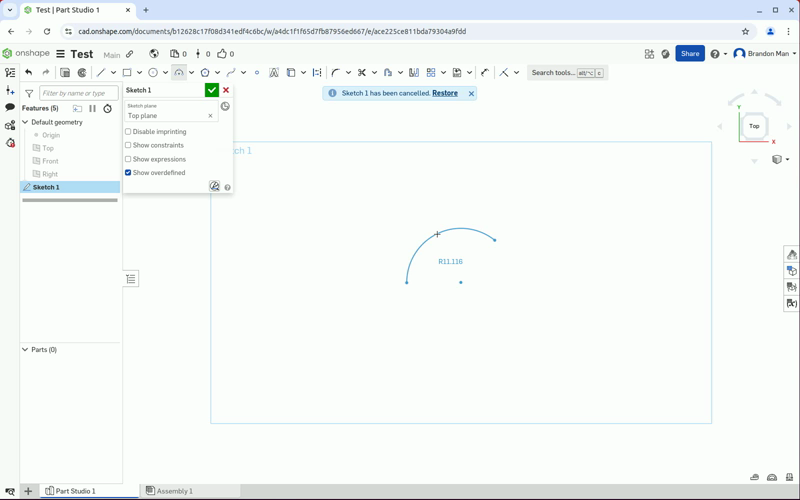
key(esc)
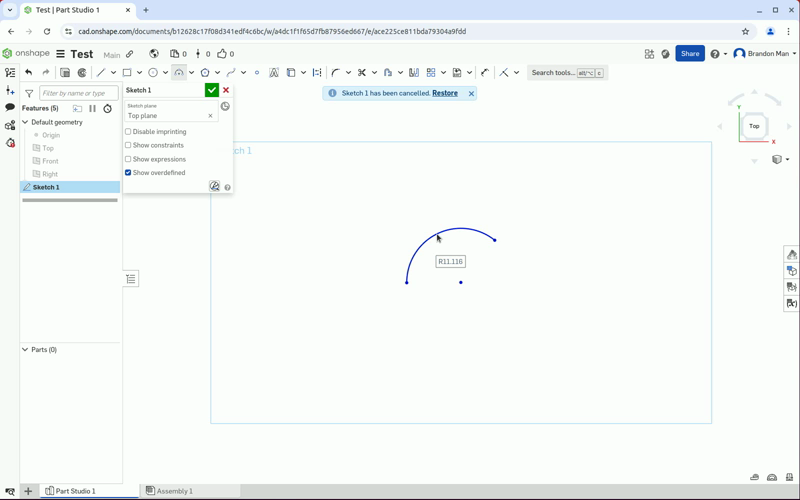
key(l)
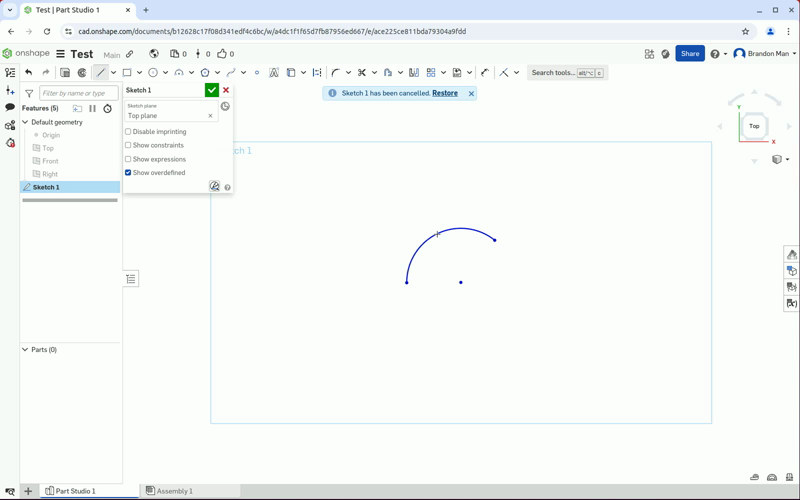
mouse_move(494, 240)
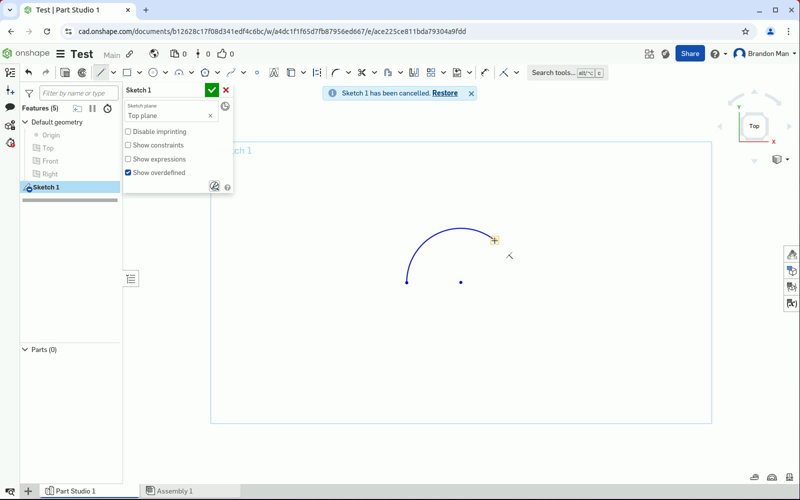
click(494, 240)
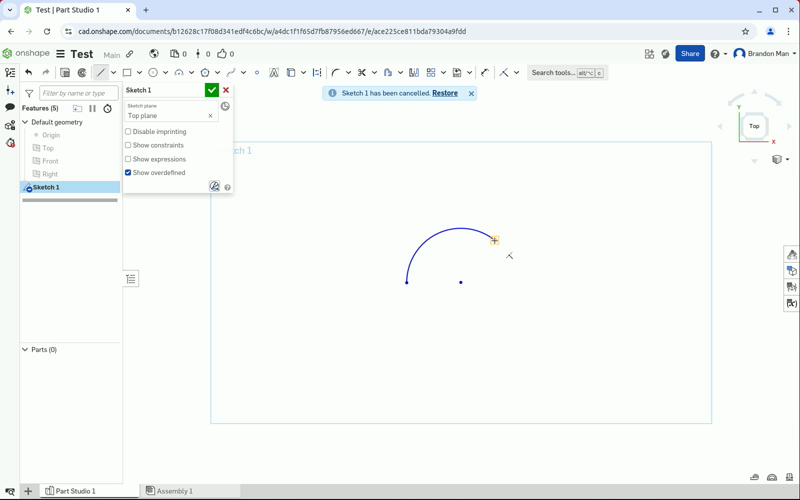
key_down(shift)
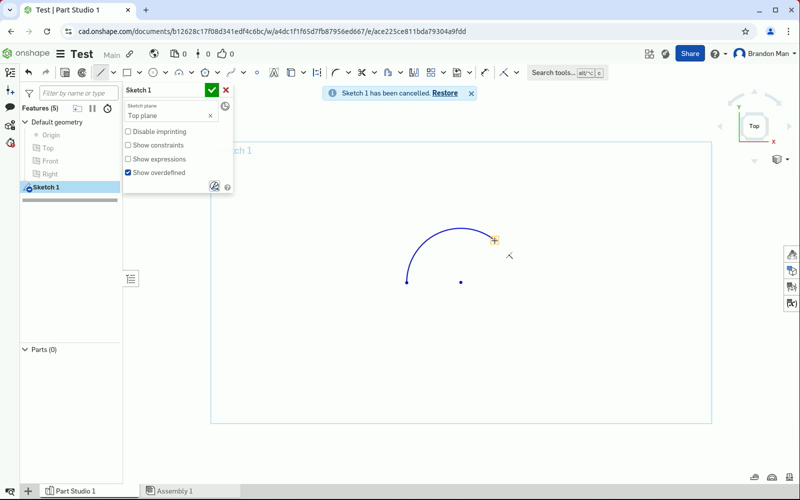
mouse_move(406, 170)
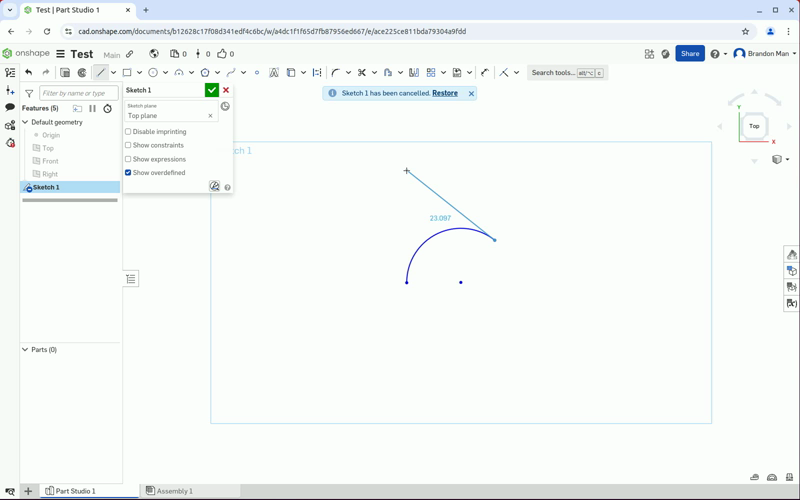
click(406, 170)
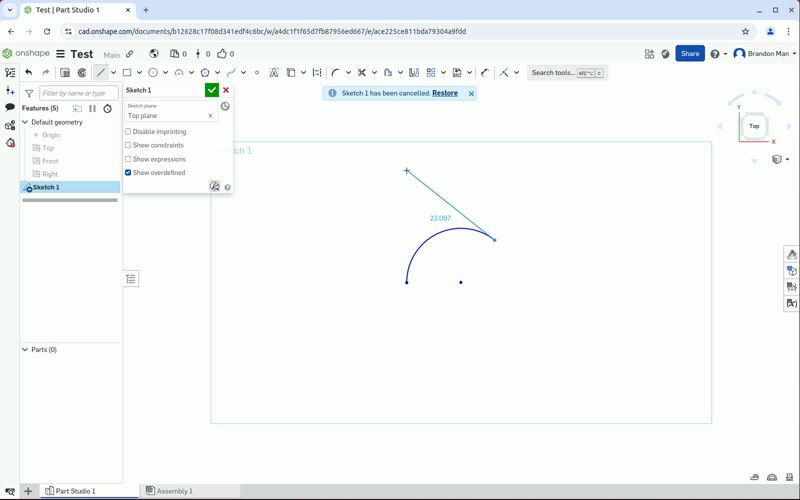
key_up(shift)
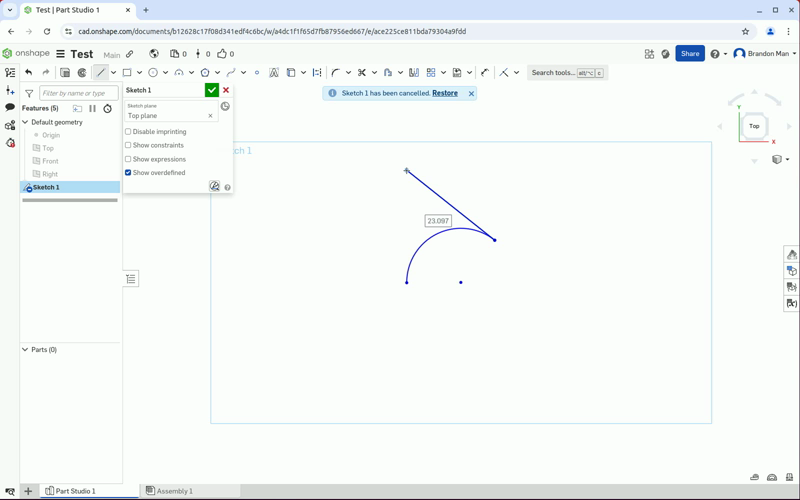
key_down(shift)
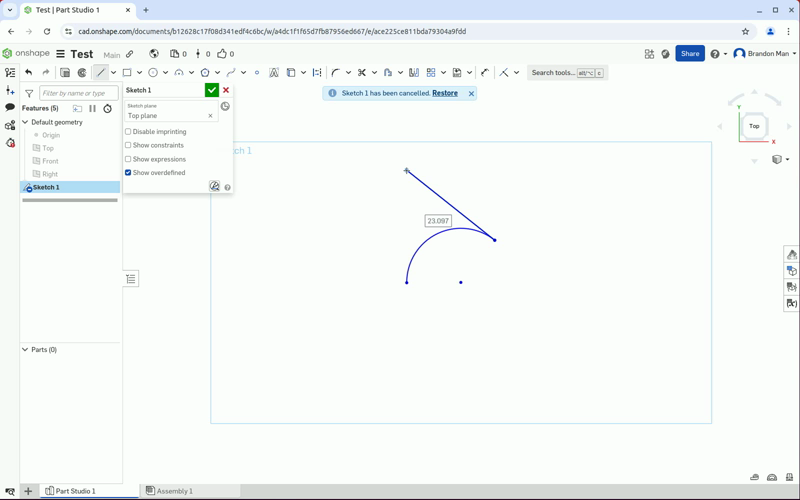
mouse_move(406, 282)
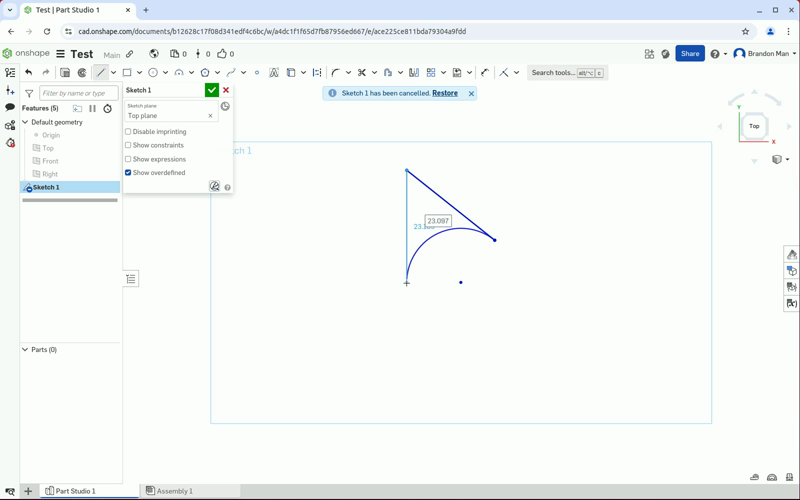
key_up(shift)
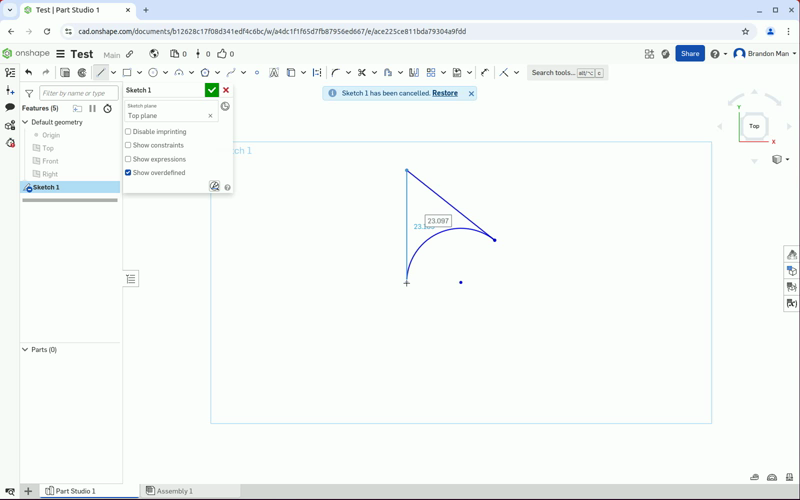
click(406, 282)
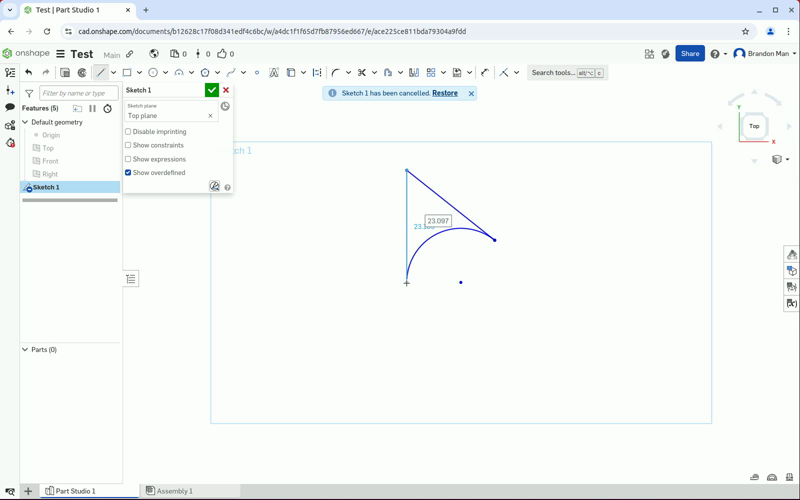
key(esc)
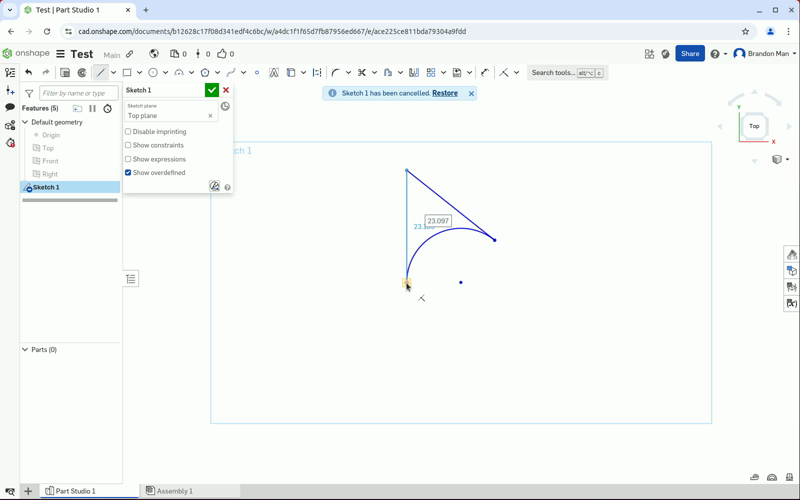
mouse_move(408, 253)
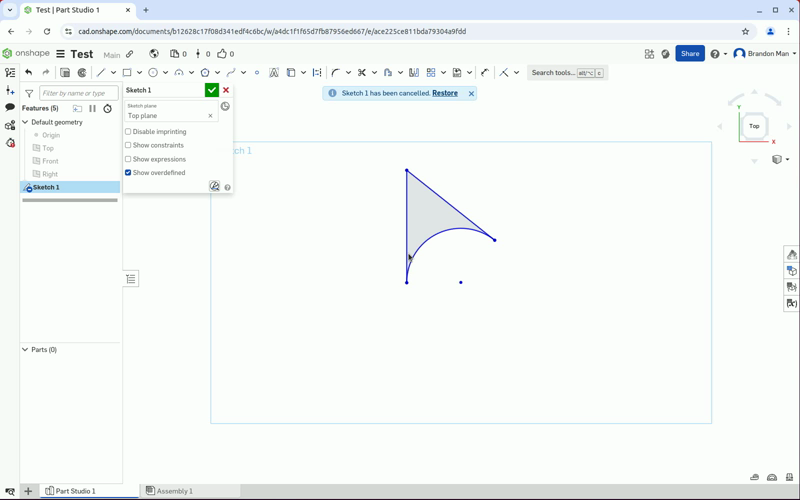
click(408, 253)
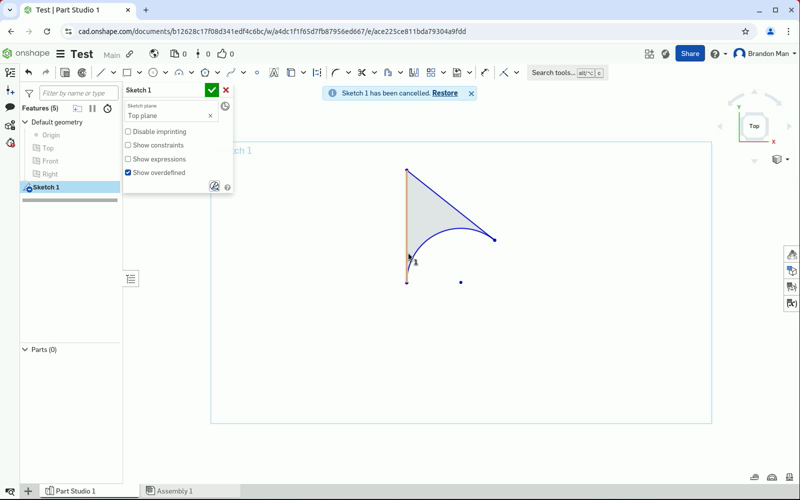
mouse_move(73, 352)
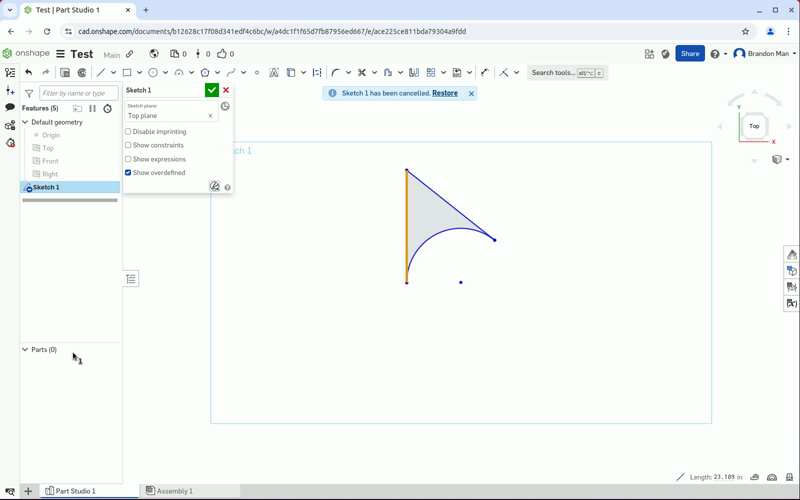
key(shift+y)
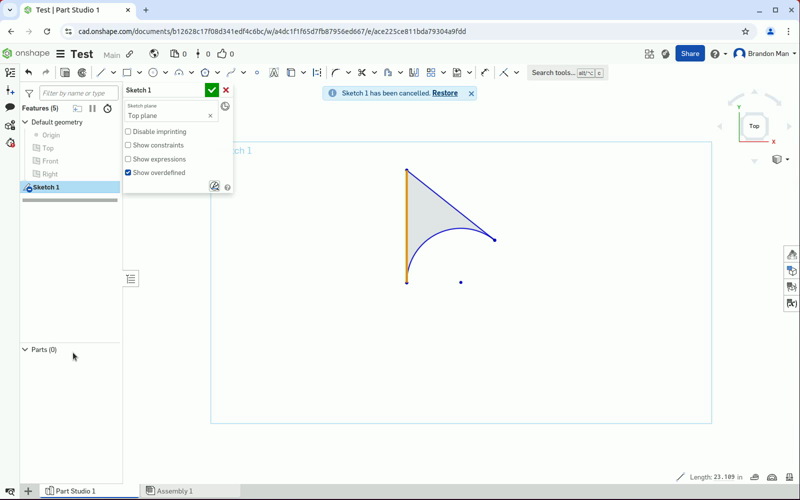
key(shift+e)
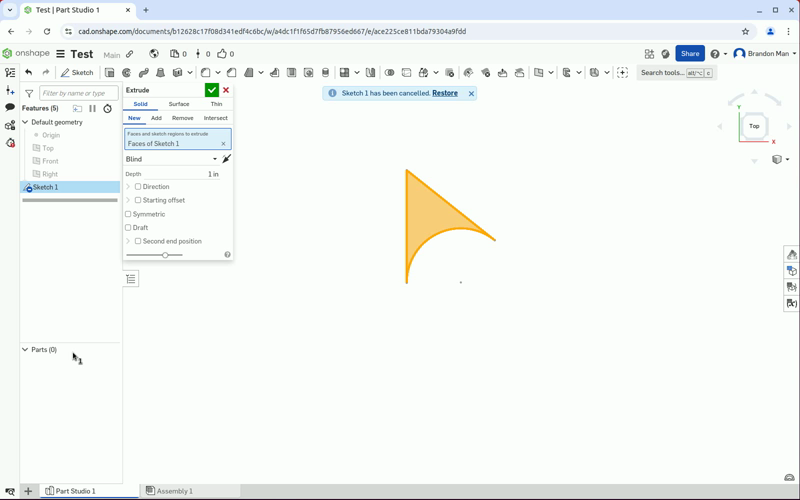
mouse_move(143, 106)
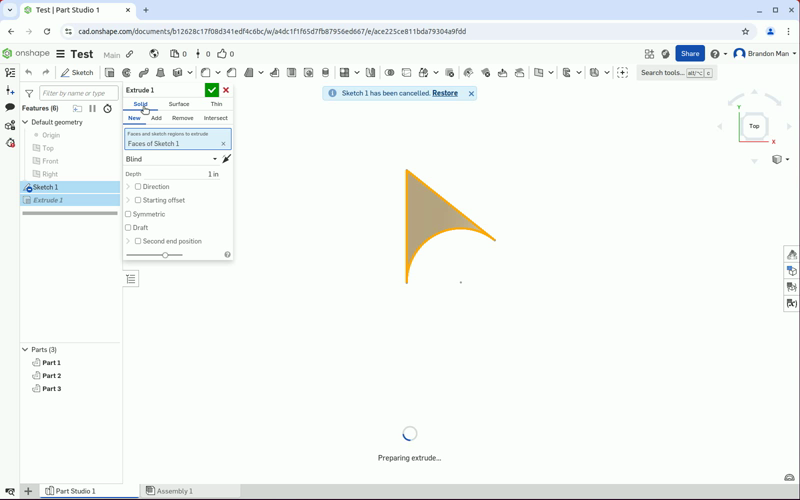
click(143, 106)
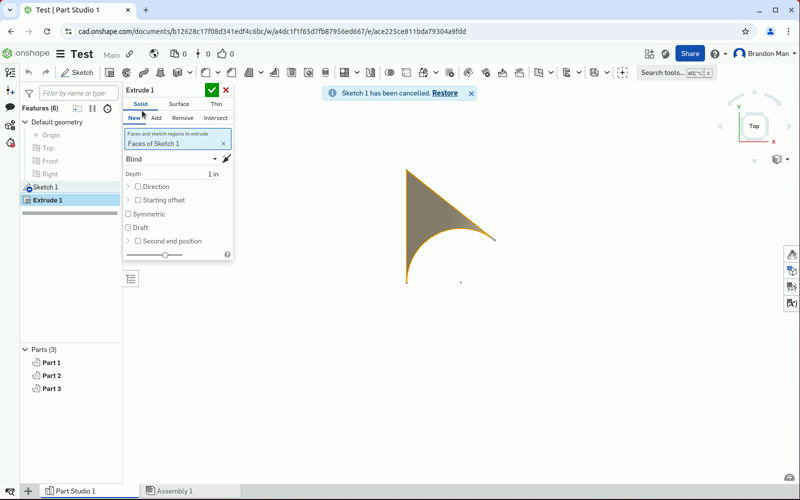
mouse_move(137, 120)
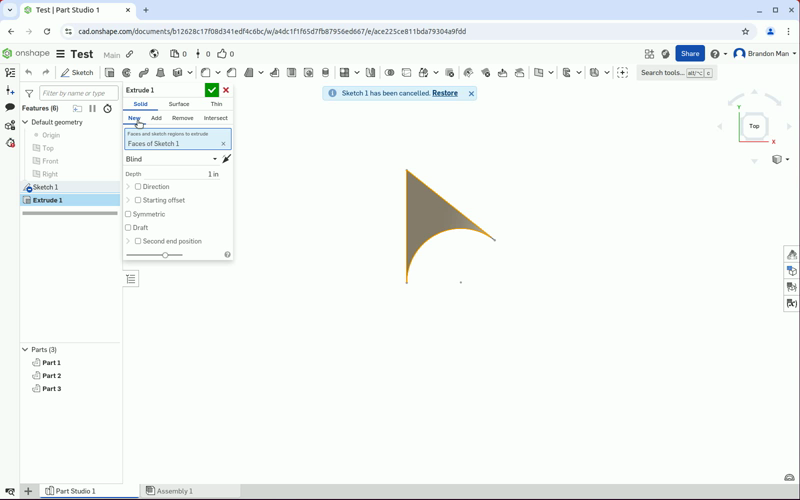
click(137, 120)
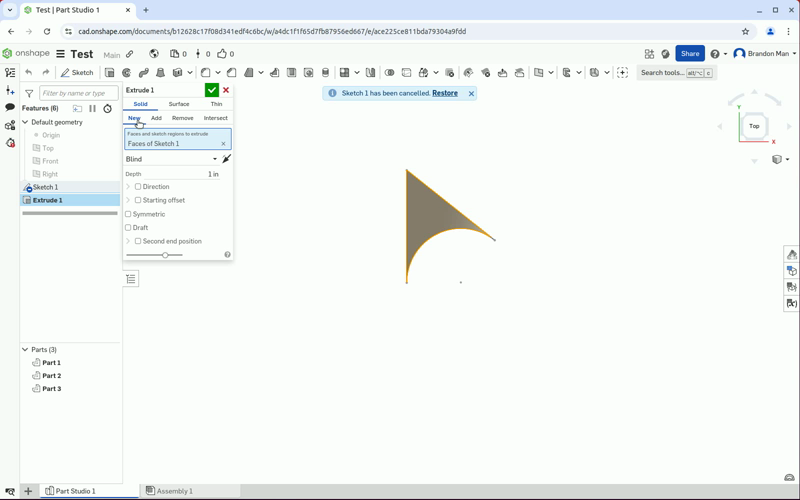
key(tab, 4)
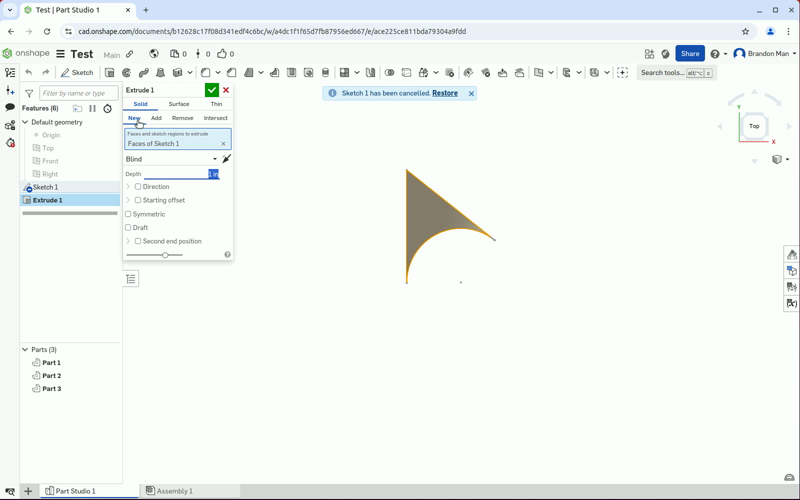
text(18.535)
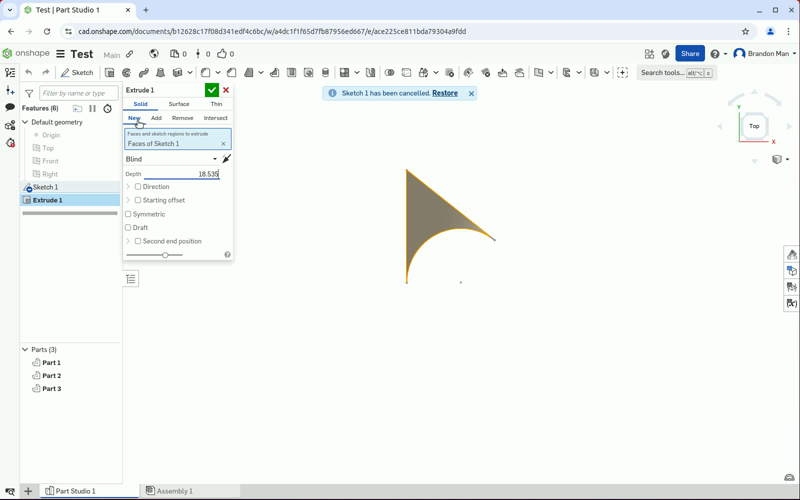
key(enter)
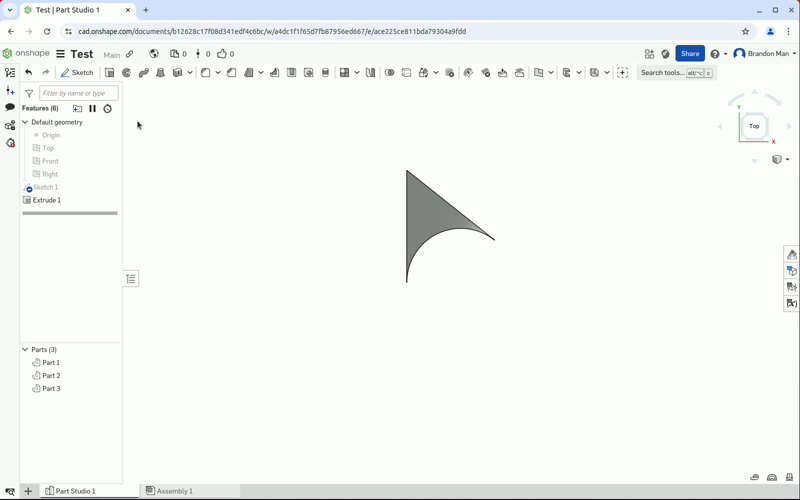
key(shift+h)
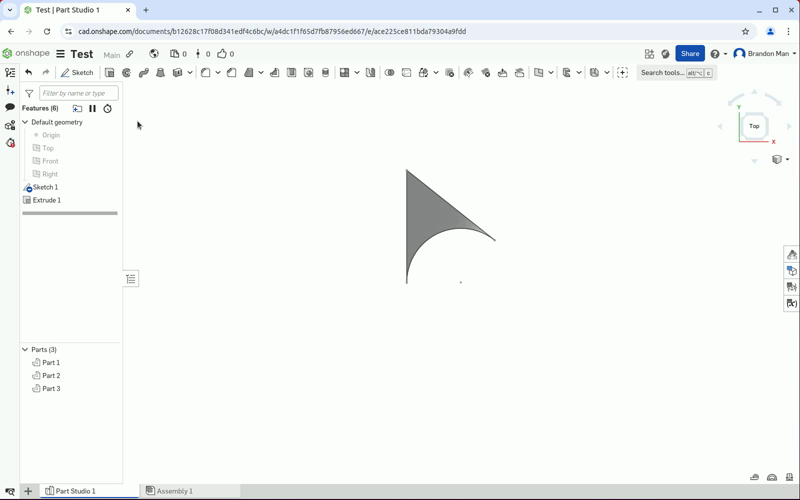
key(shift+h)
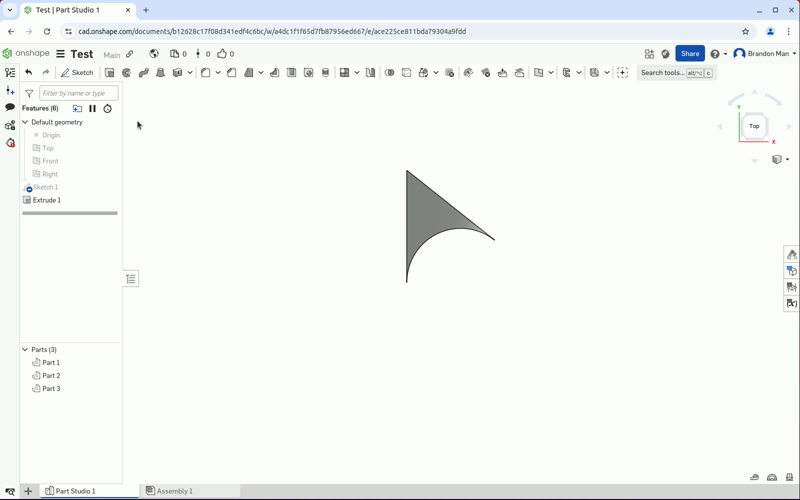
mouse_move(73, 189)
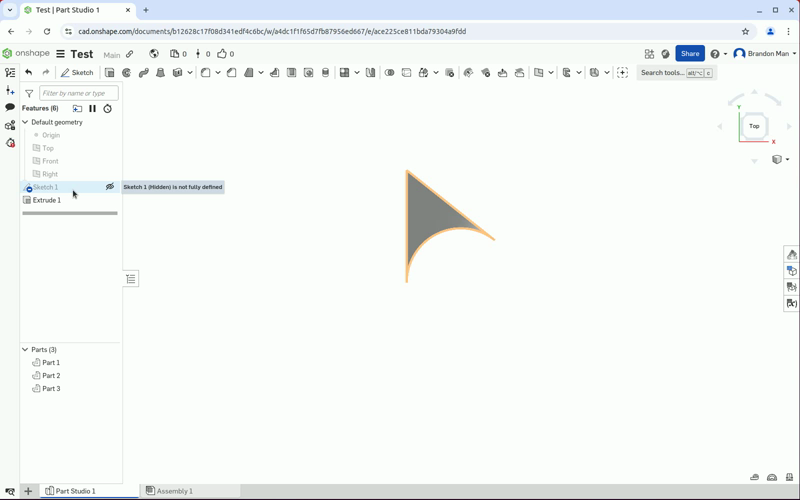
click(73, 189)
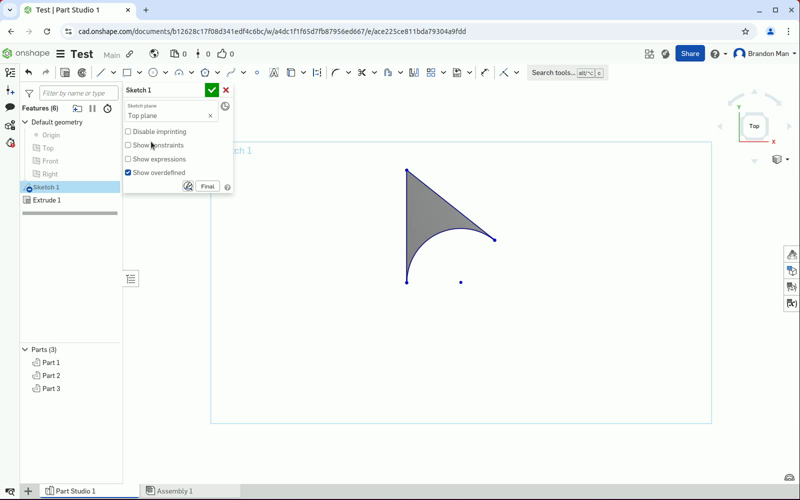
mouse_move(229, 92)
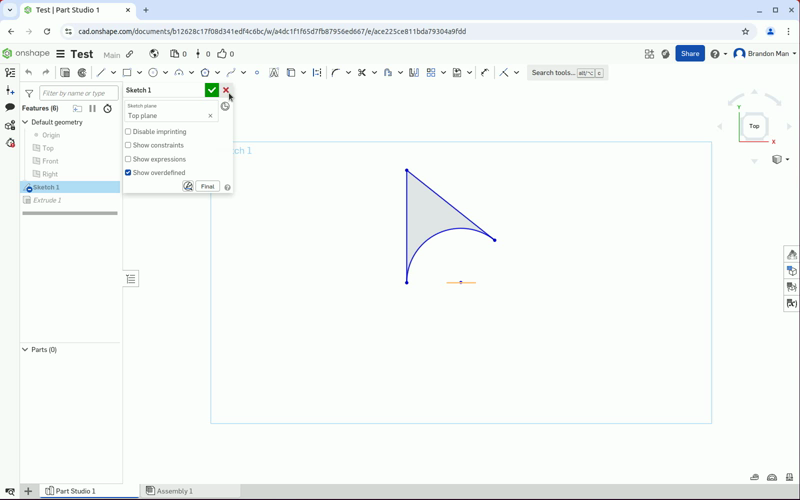
click(229, 92)
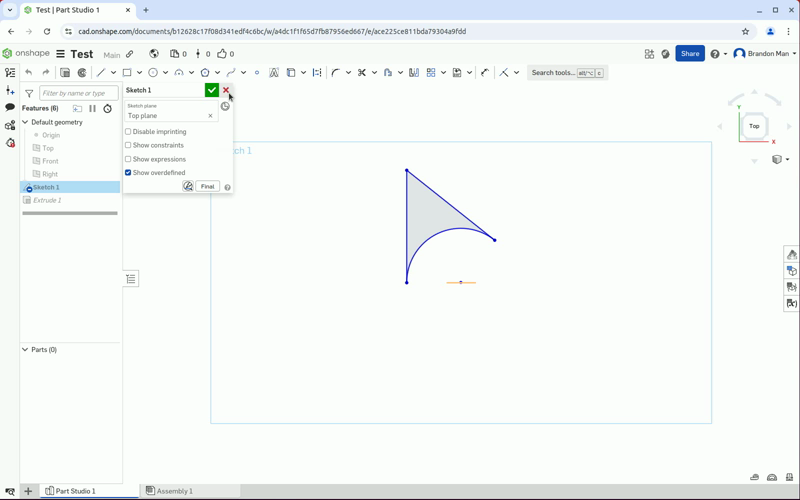
key(shift+s)
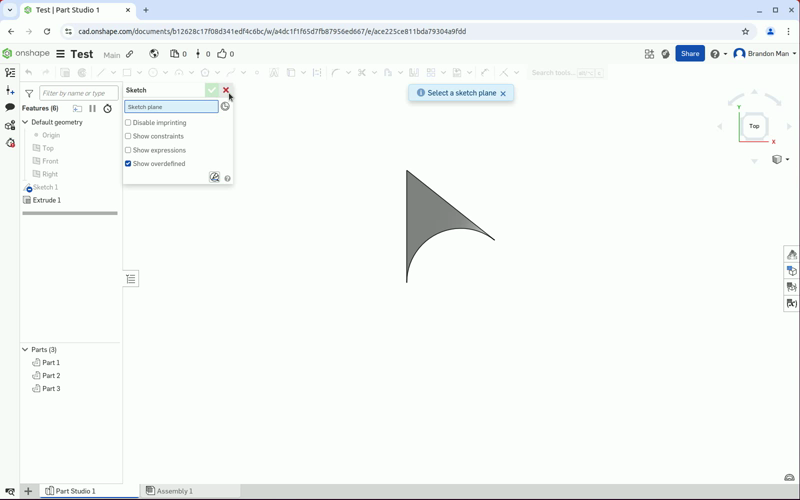
mouse_move(73, 150)
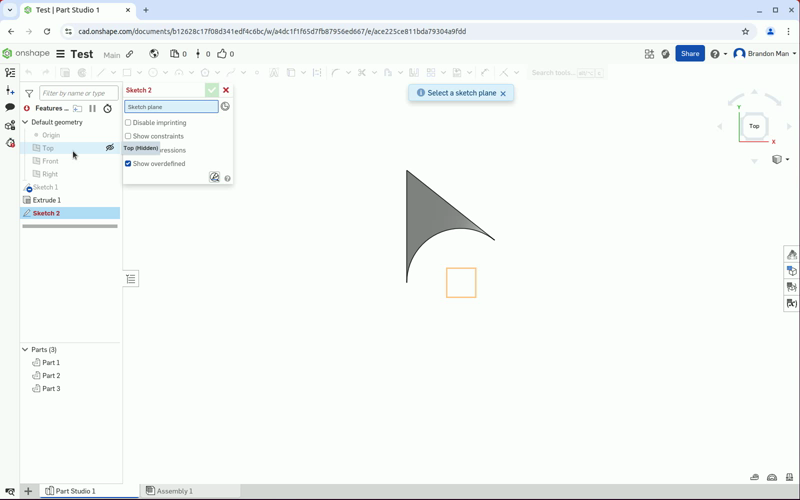
click(73, 150)
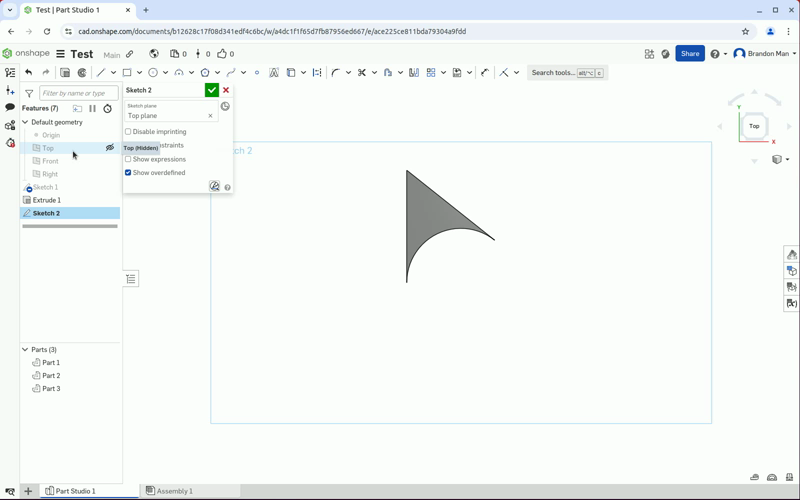
mouse_move(73, 352)
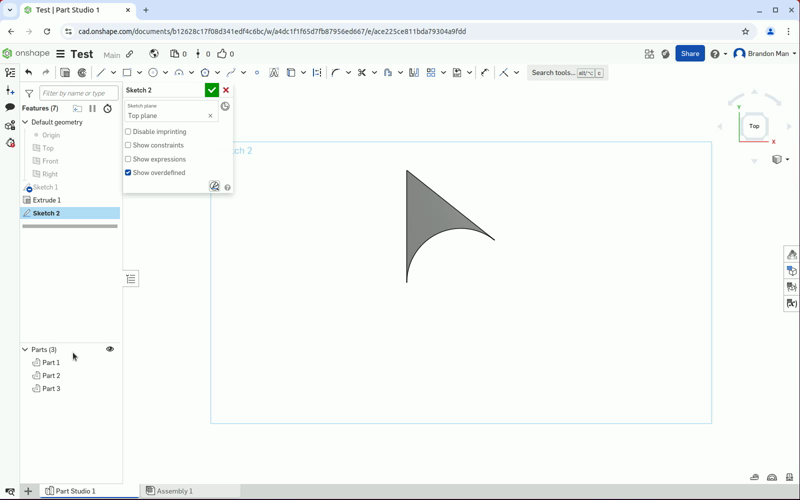
key(y)
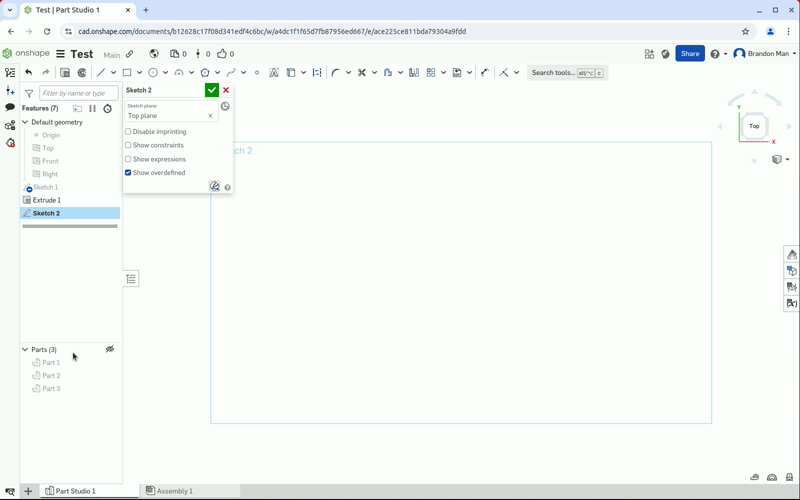
key(c)
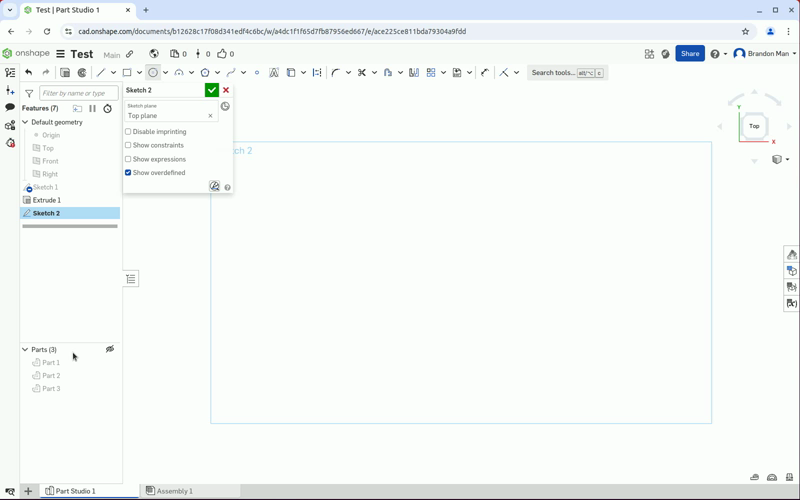
key_down(shift)
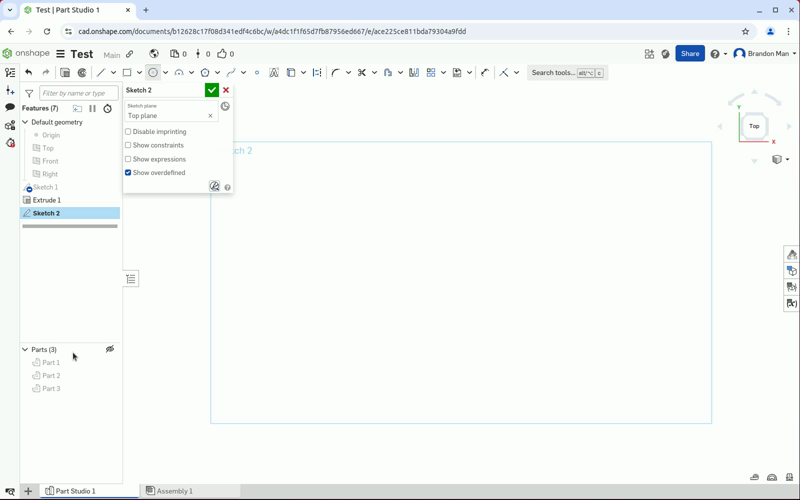
mouse_move(461, 282)
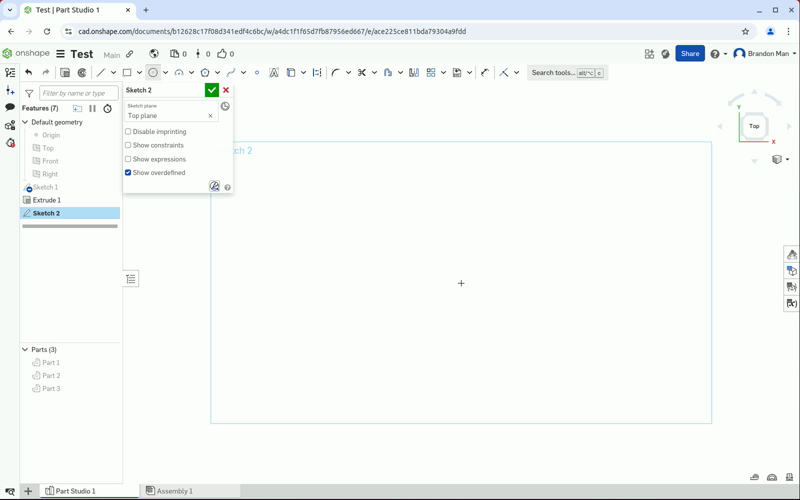
click(461, 282)
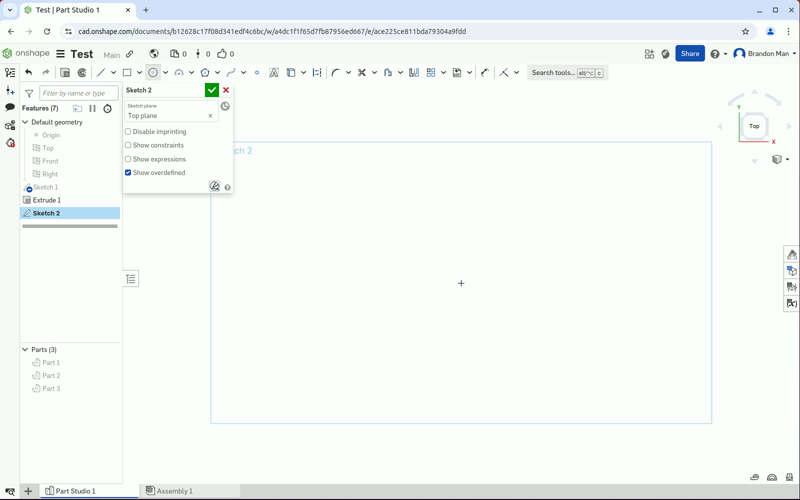
key_up(shift)
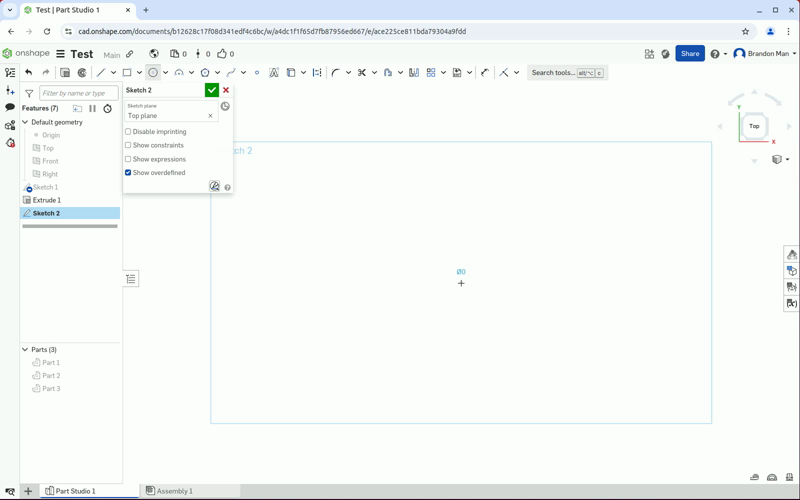
mouse_move(516, 282)
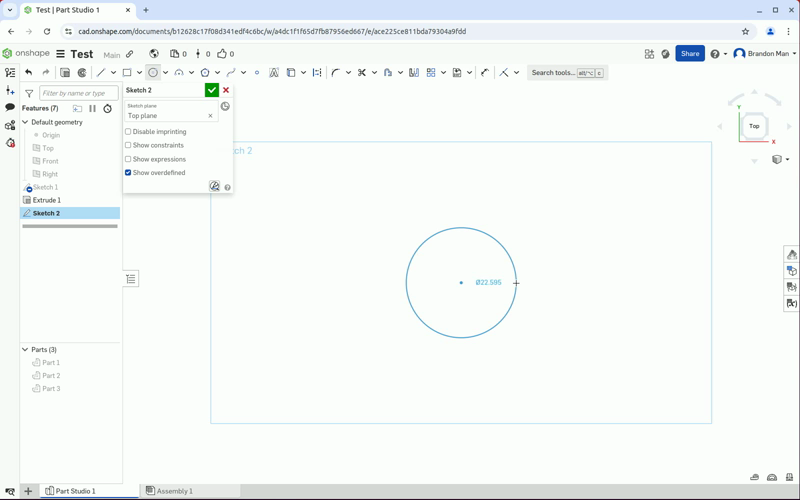
click(516, 282)
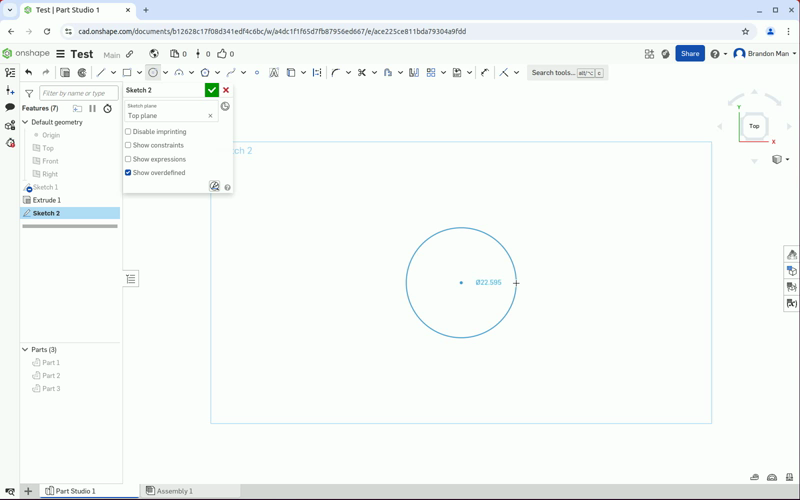
key(esc)
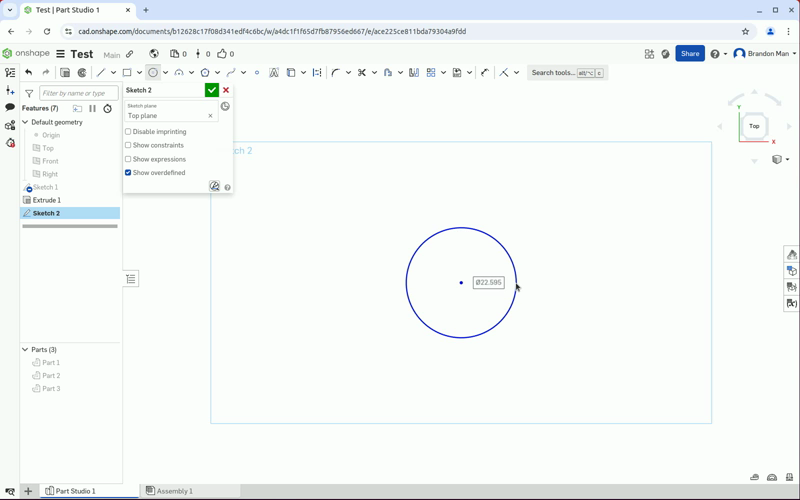
key(c)
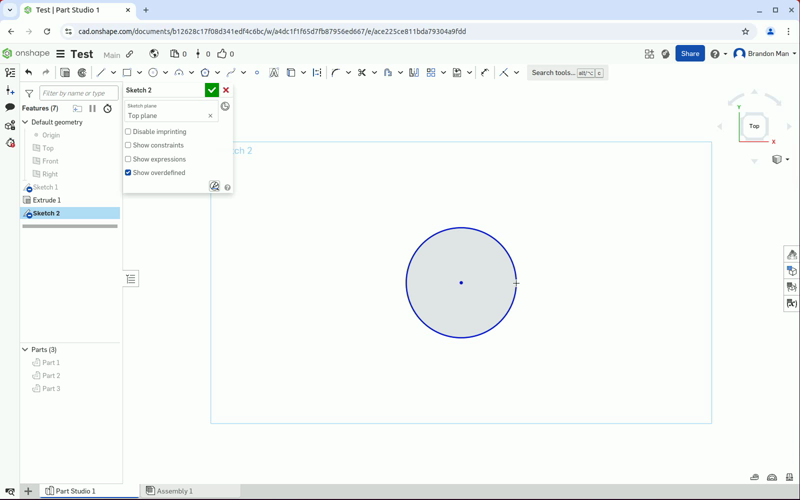
key_down(shift)
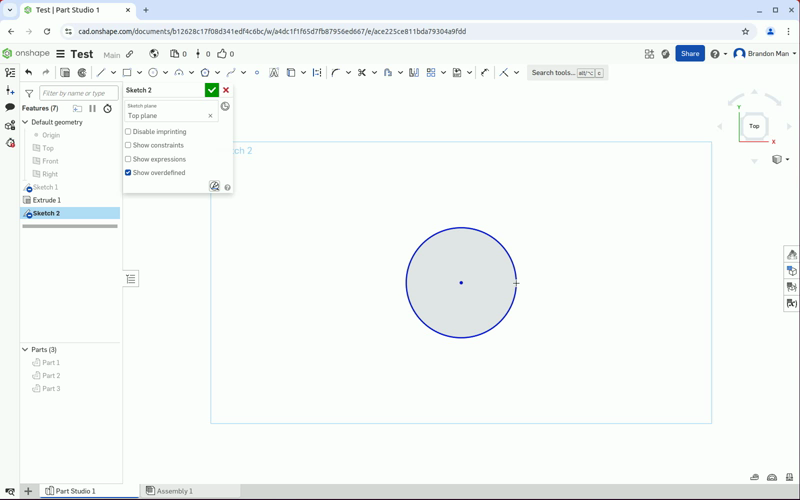
mouse_move(461, 282)
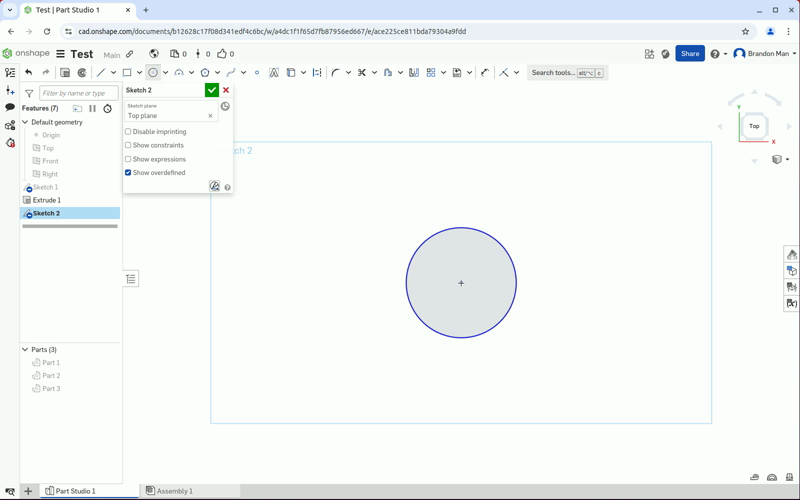
click(461, 282)
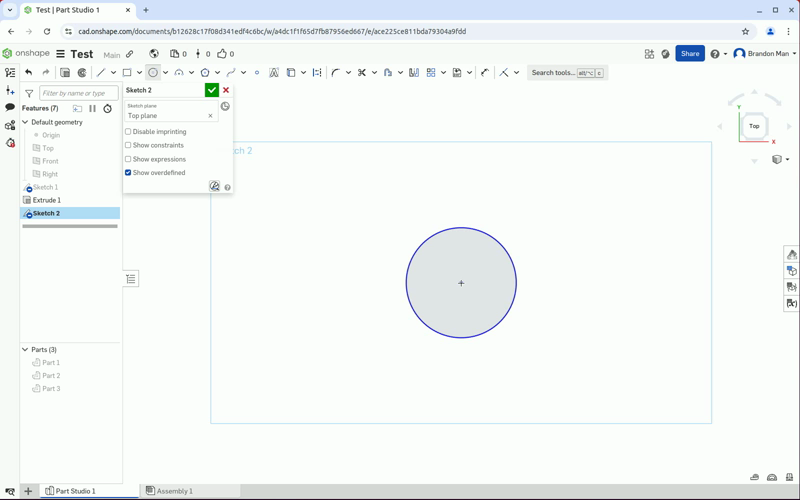
key_up(shift)
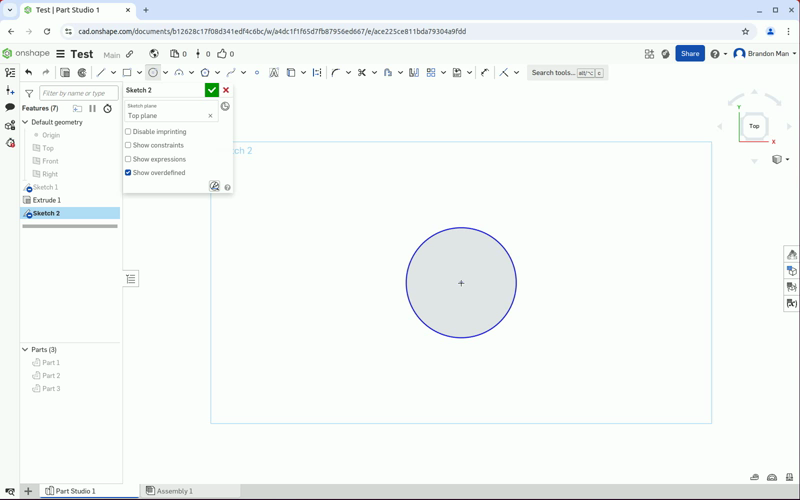
mouse_move(506, 282)
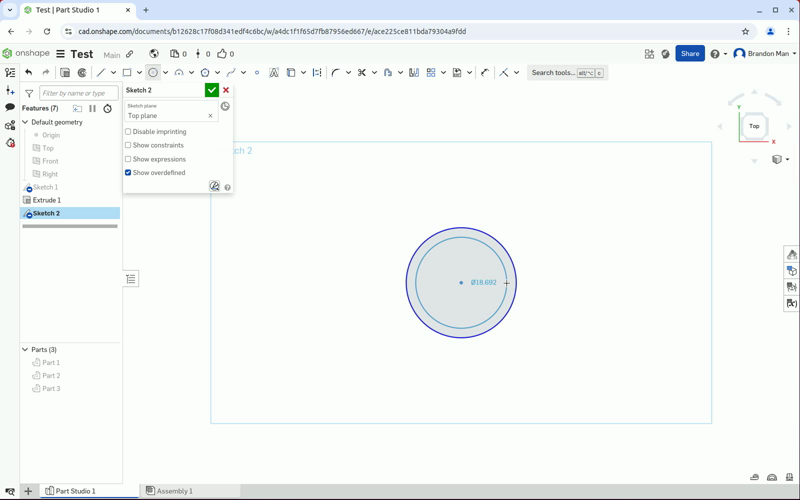
click(506, 282)
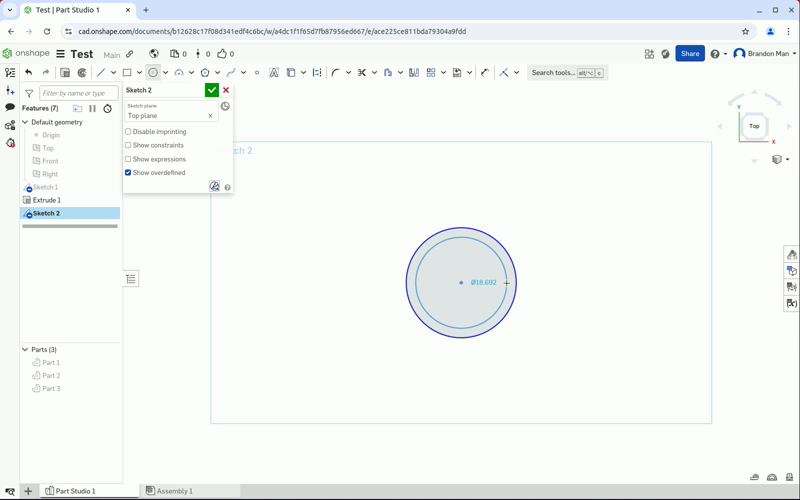
key(esc)
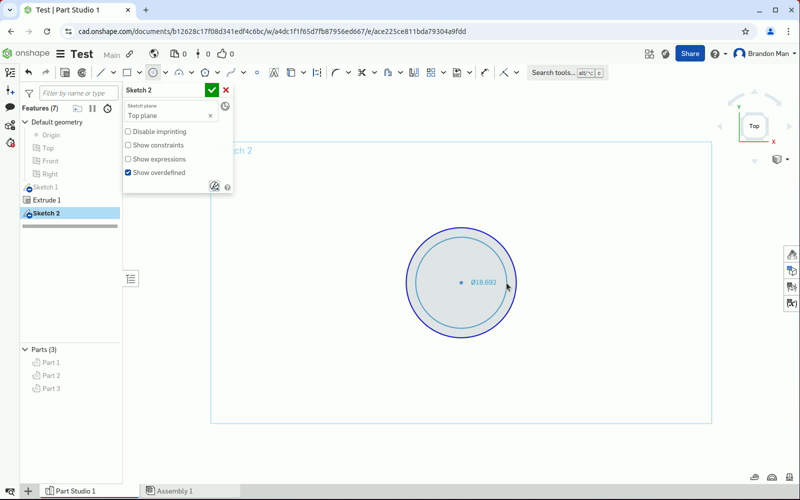
mouse_move(416, 266)
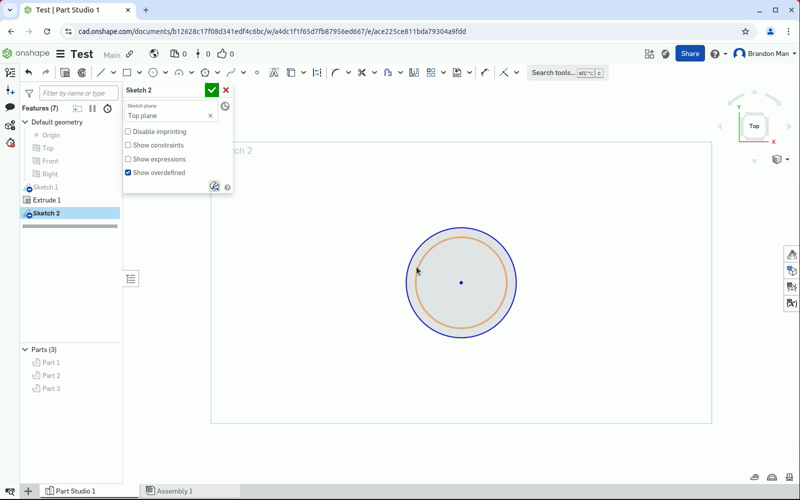
click(416, 266)
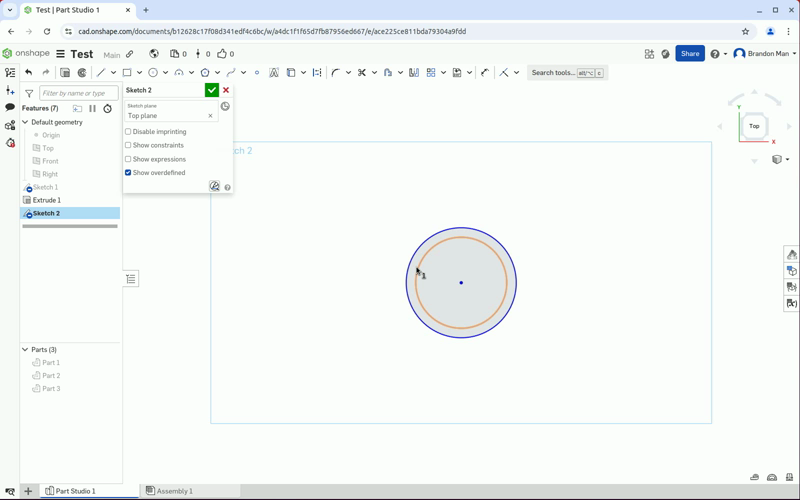
mouse_move(73, 352)
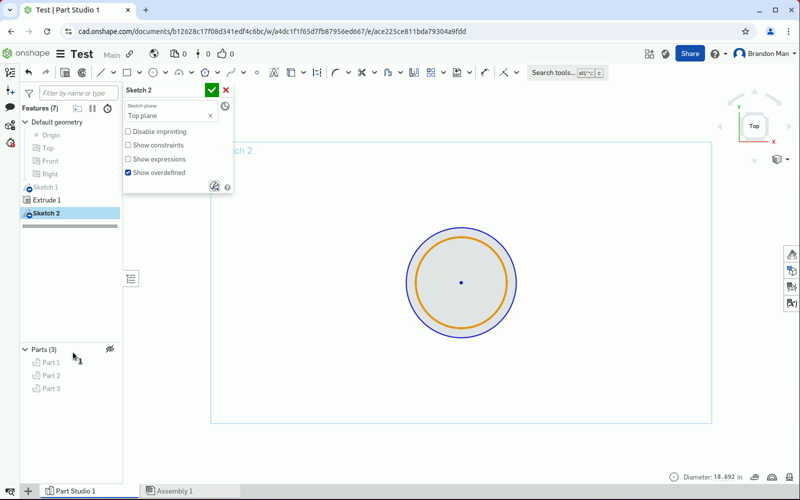
key(shift+y)
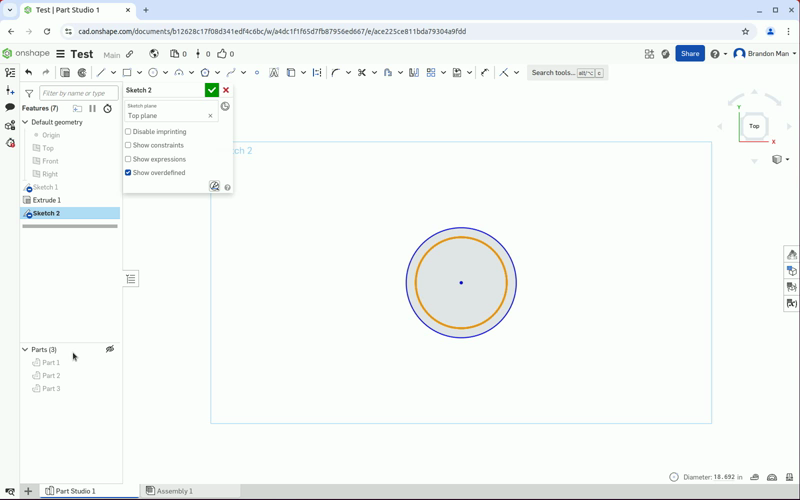
key(shift+e)
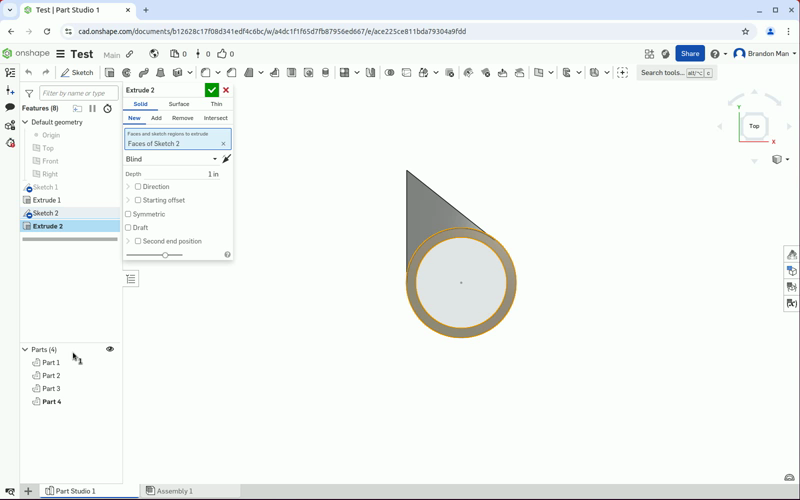
mouse_move(143, 106)
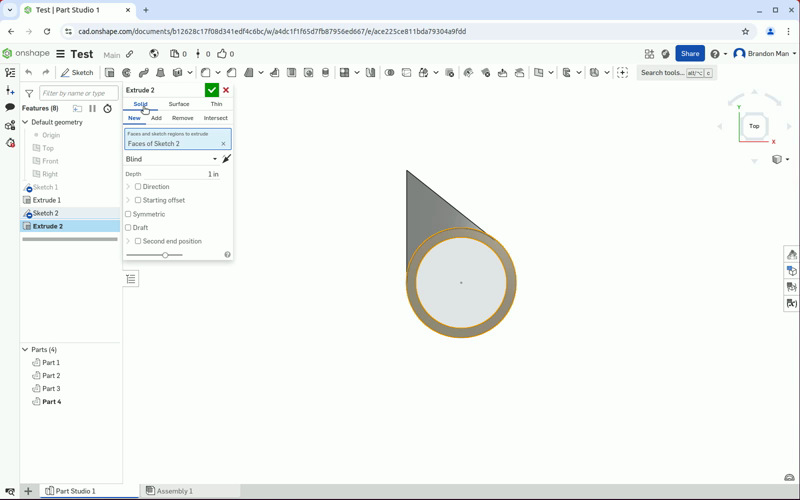
click(143, 106)
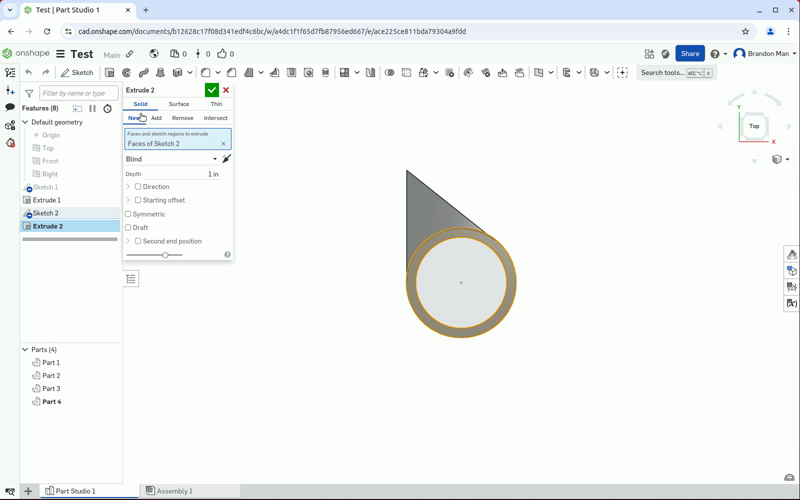
mouse_move(137, 120)
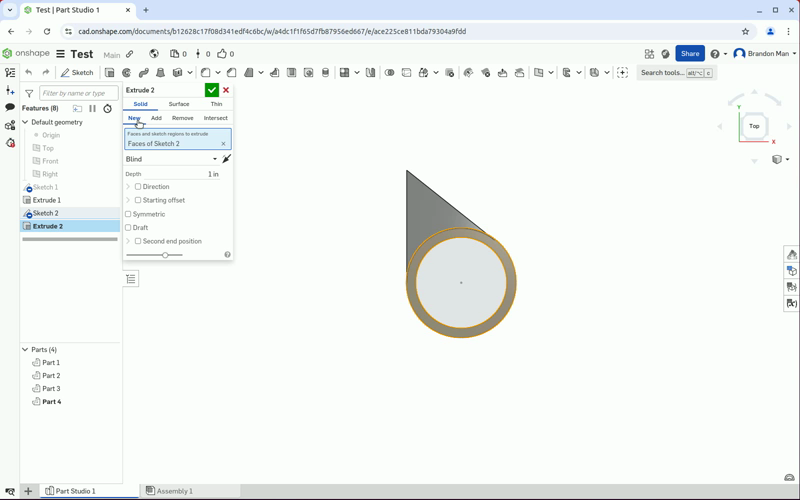
click(137, 120)
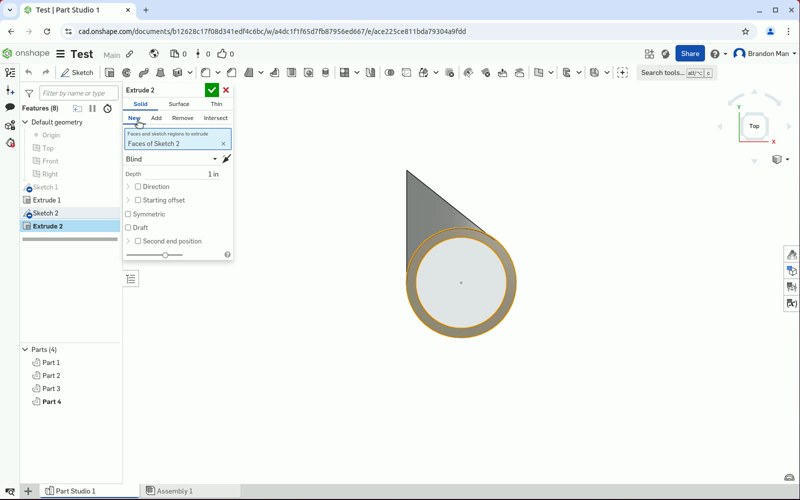
key(tab, 4)
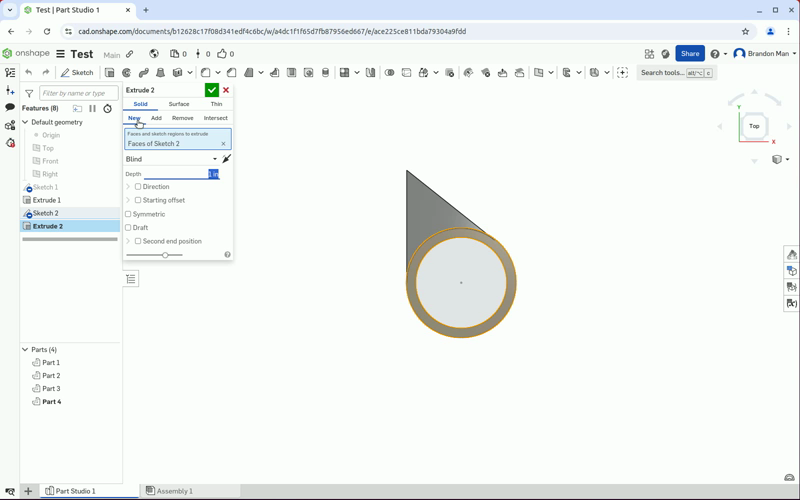
text(18.535)
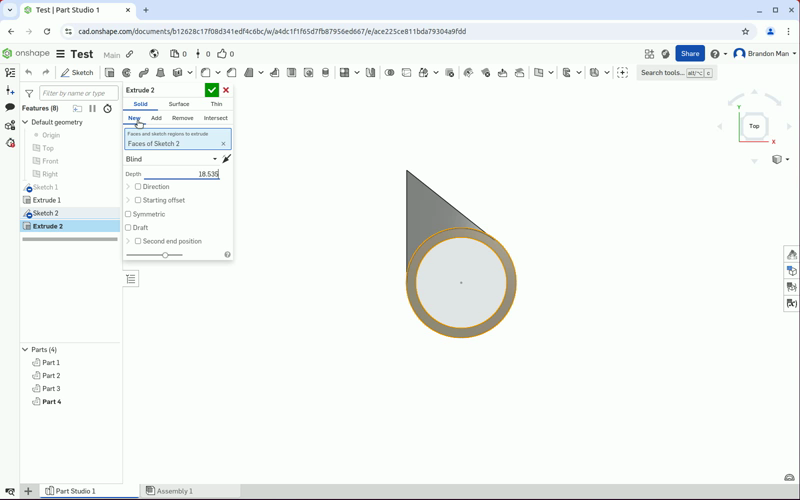
key(enter)
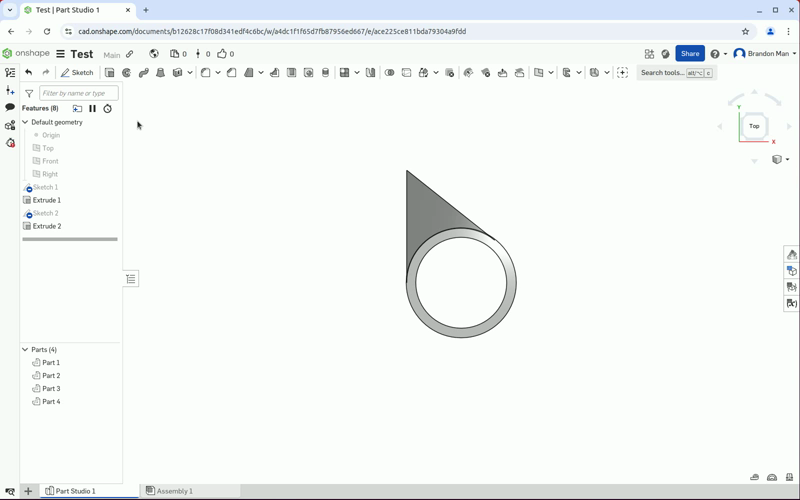
key(shift+h)
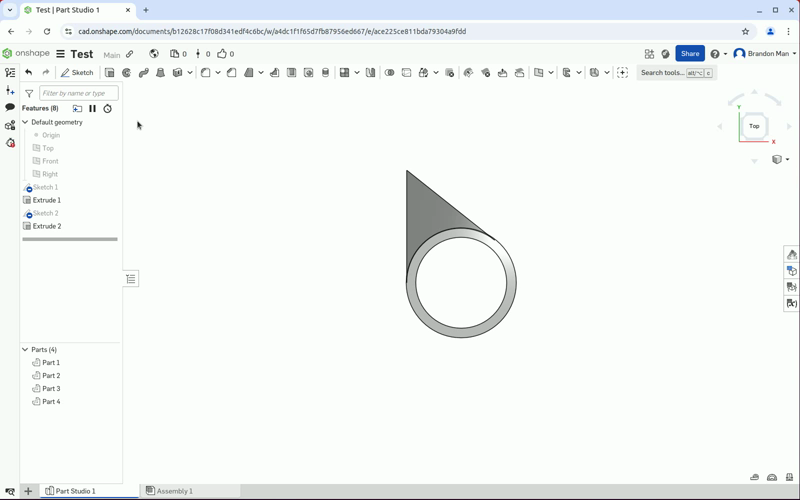
key(shift+h)
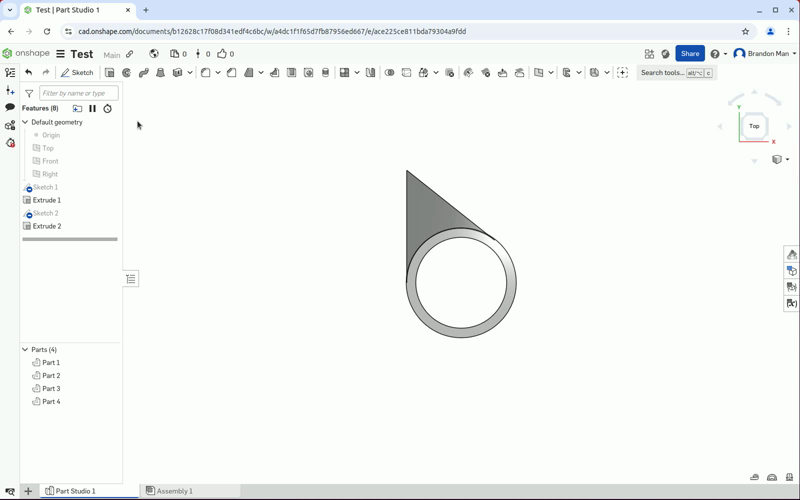
mouse_move(73, 189)
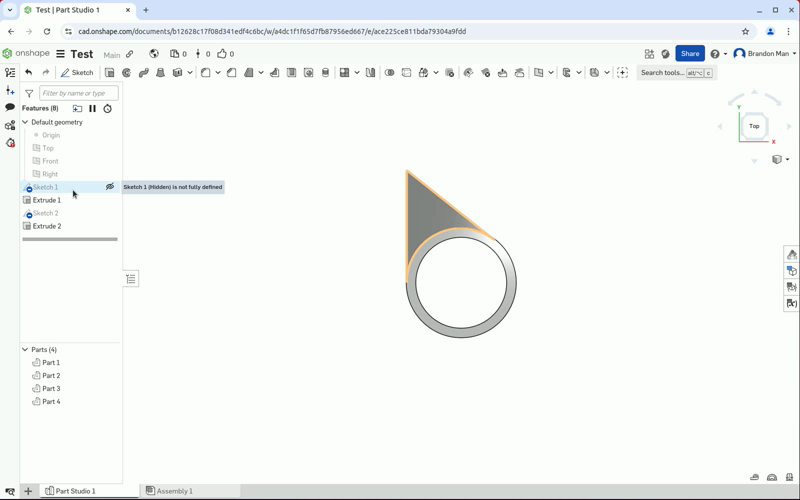
click(73, 189)
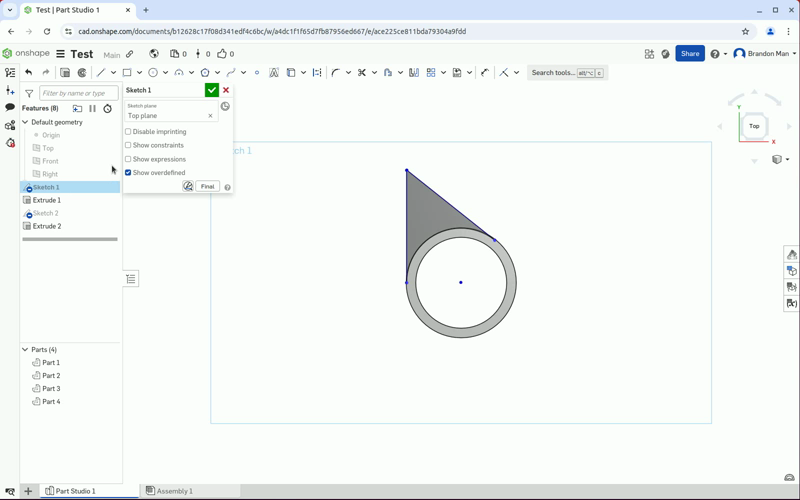
mouse_move(229, 92)
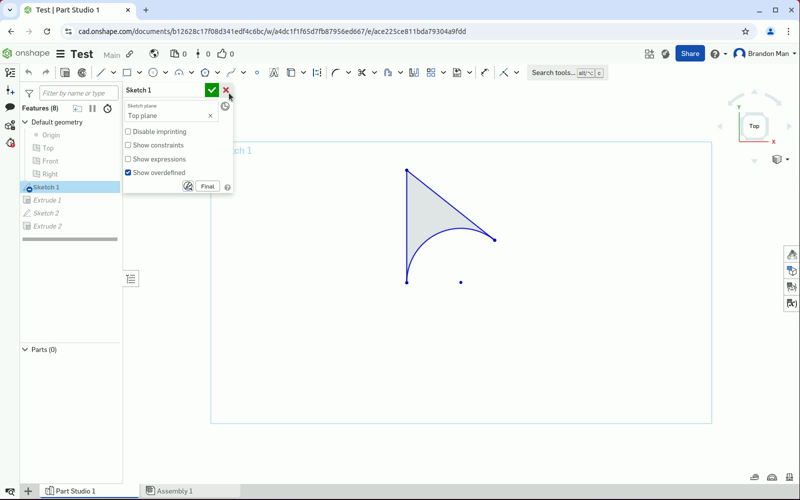
click(229, 92)
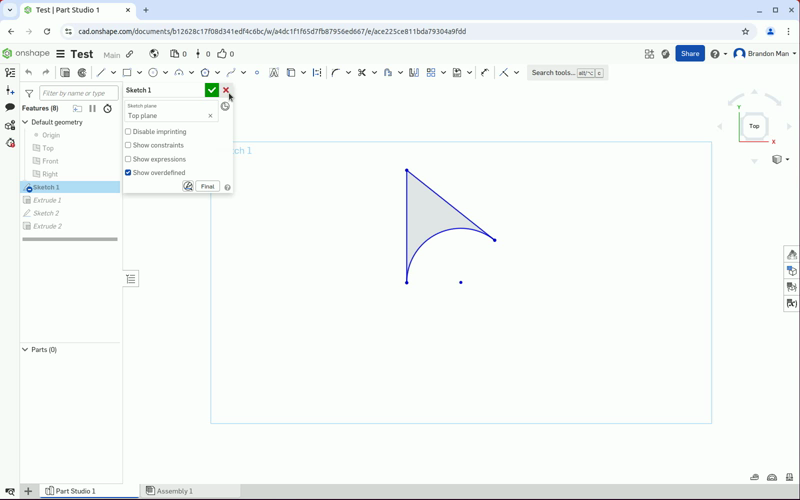
key(shift+s)
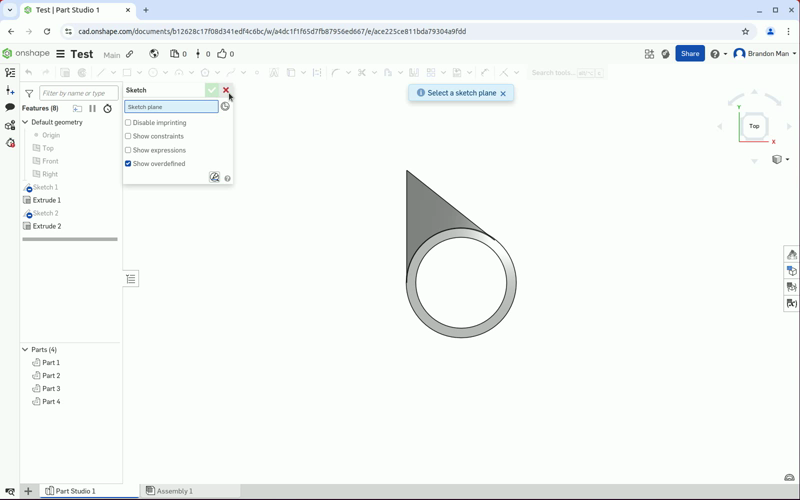
mouse_move(73, 150)
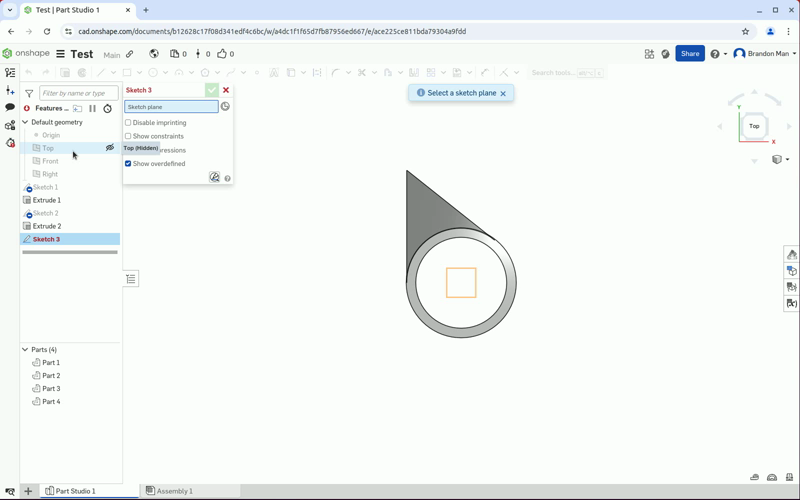
click(73, 150)
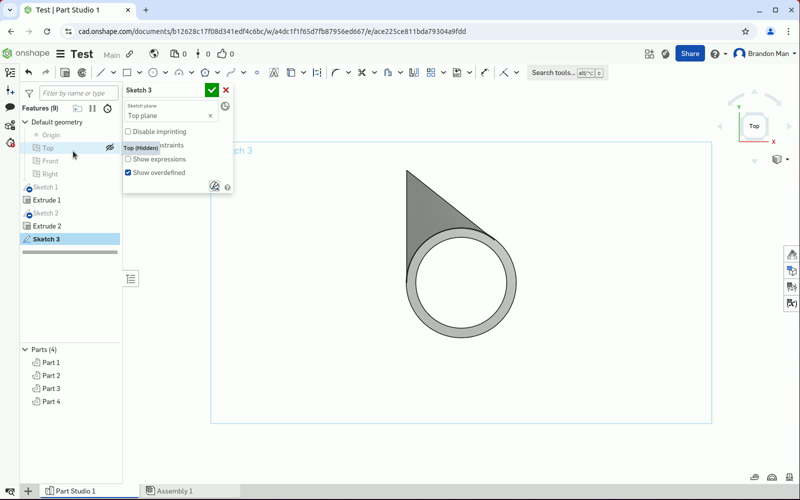
mouse_move(73, 352)
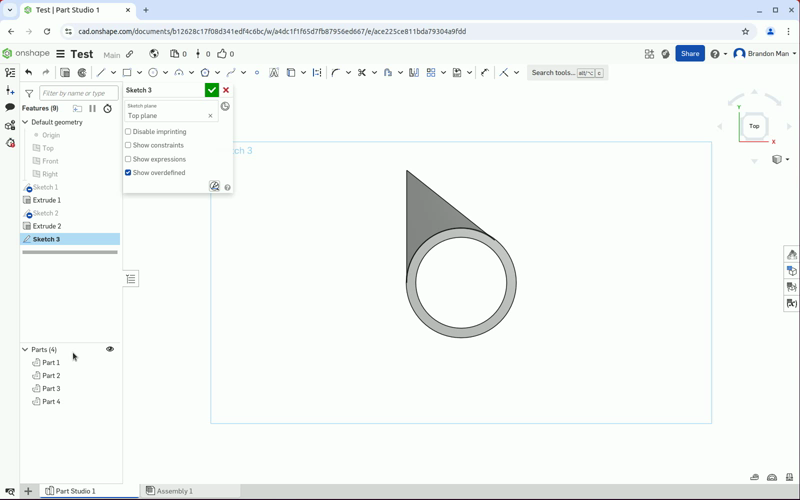
key(y)
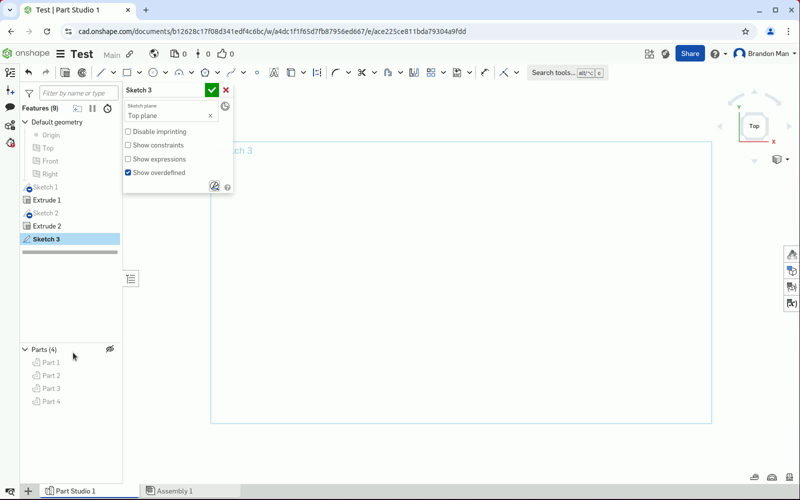
key(l)
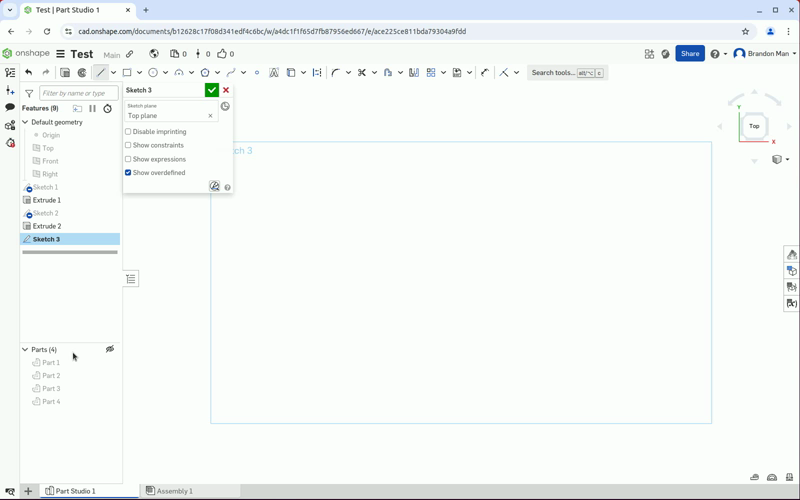
key_down(shift)
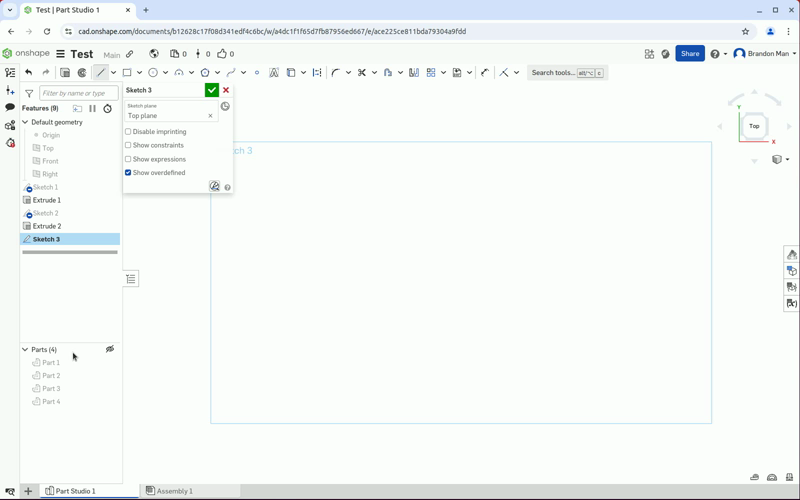
mouse_move(406, 395)
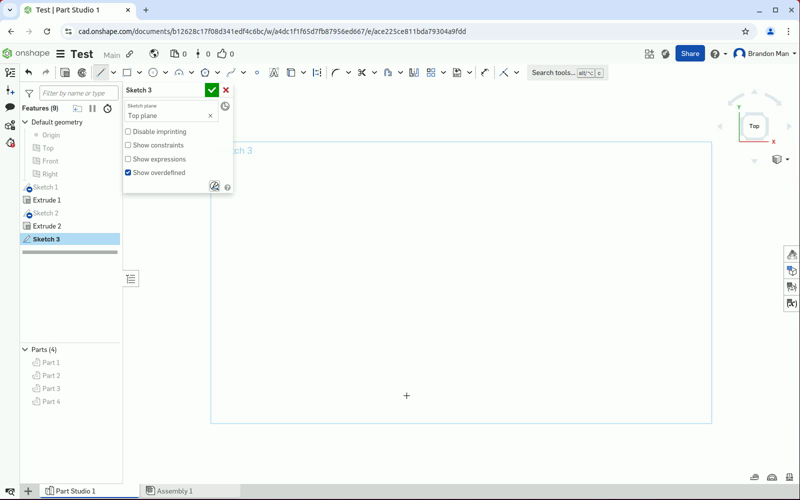
click(406, 395)
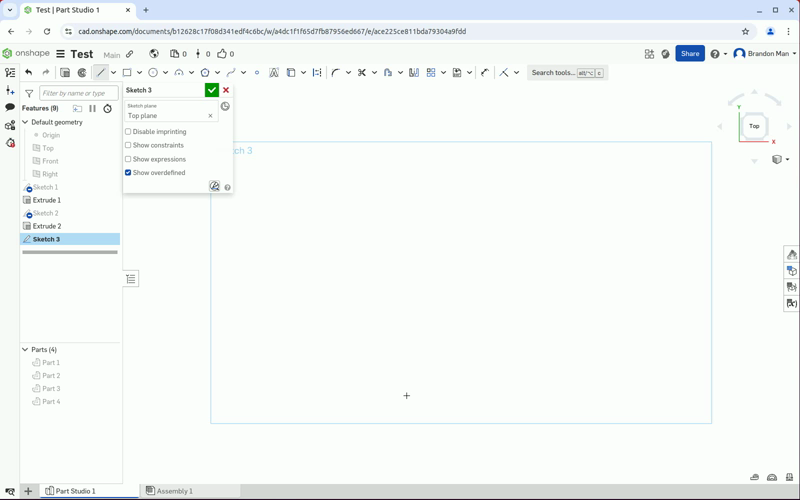
key_up(shift)
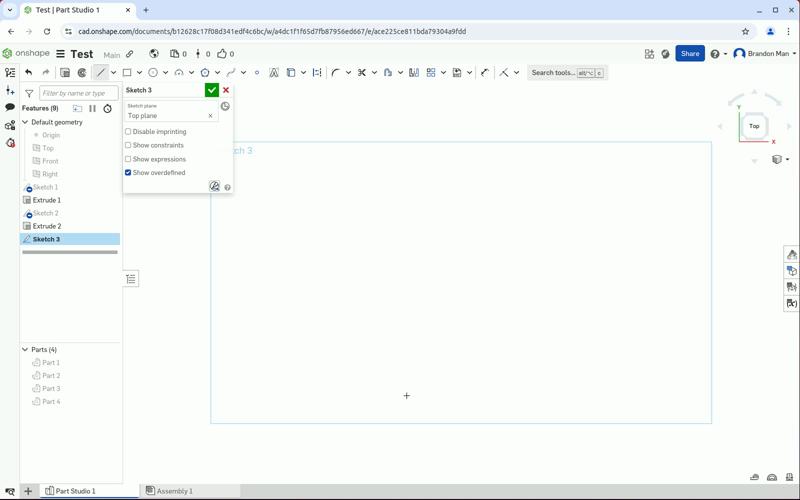
key_down(shift)
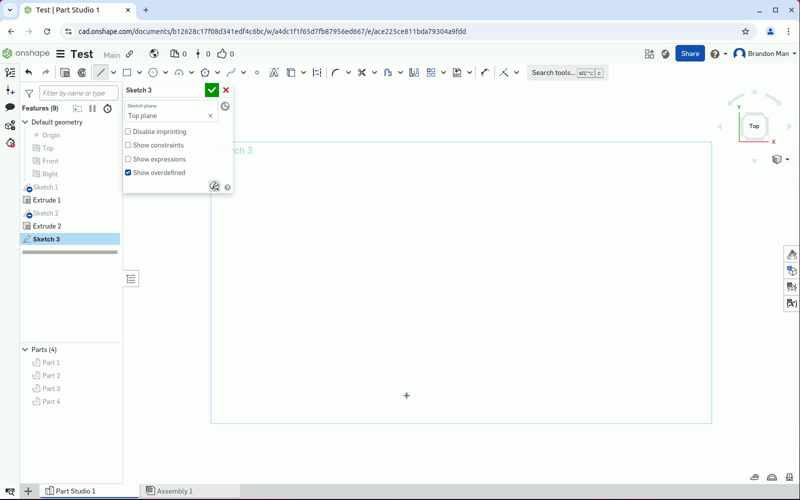
mouse_move(494, 325)
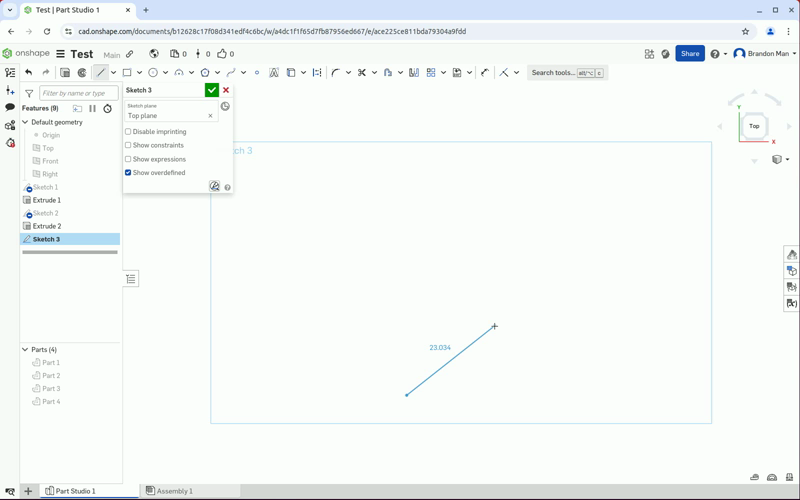
click(494, 325)
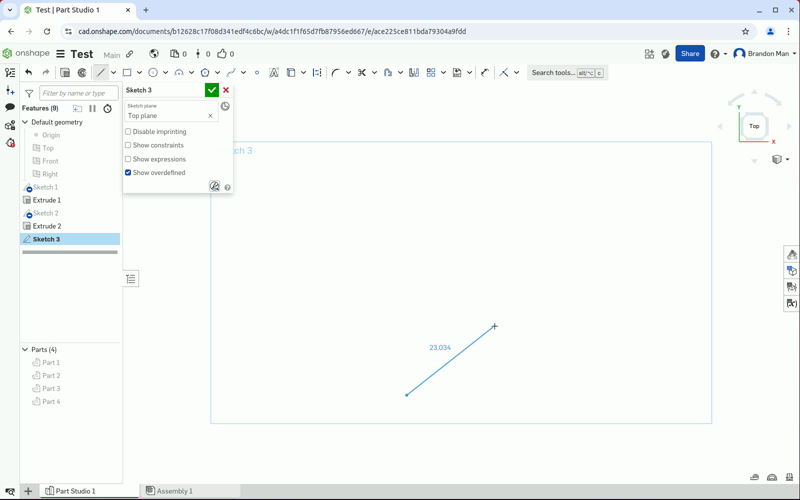
key_up(shift)
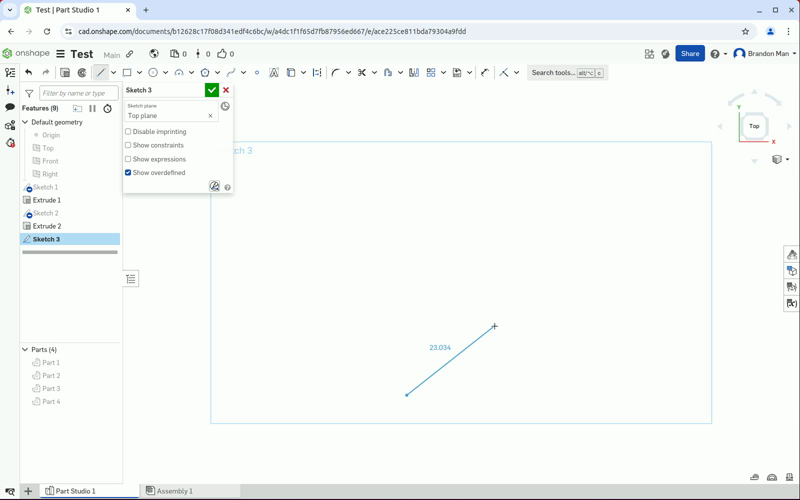
key(esc)
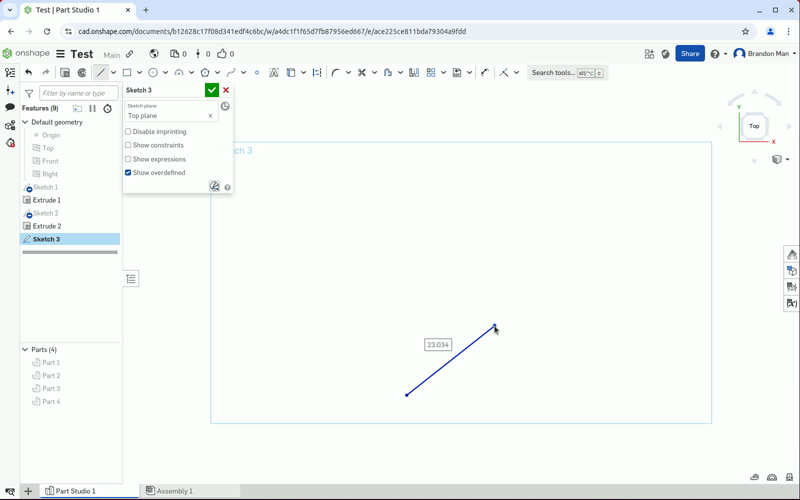
key(a)
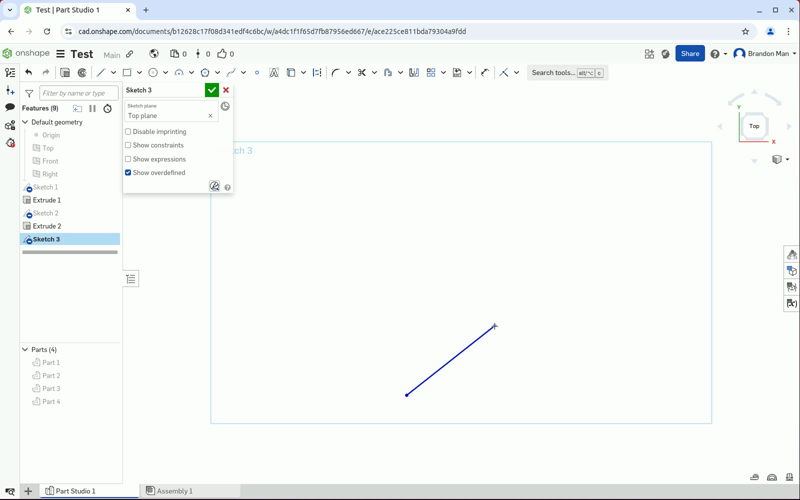
mouse_move(494, 325)
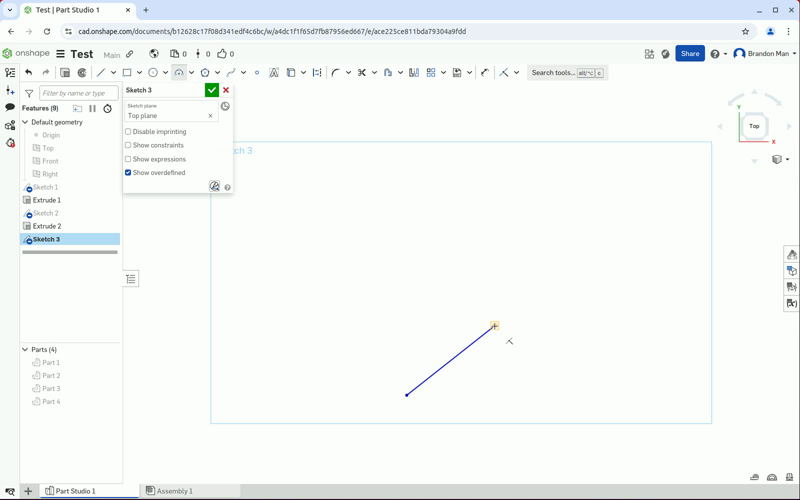
click(494, 325)
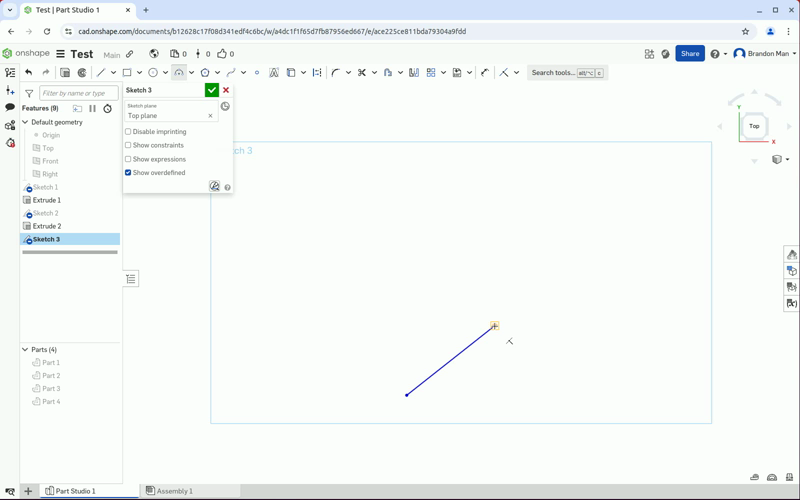
key_down(shift)
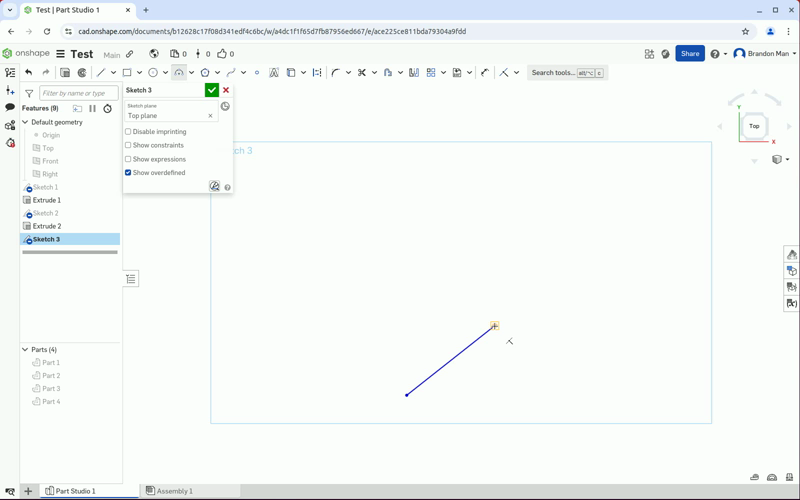
mouse_move(406, 282)
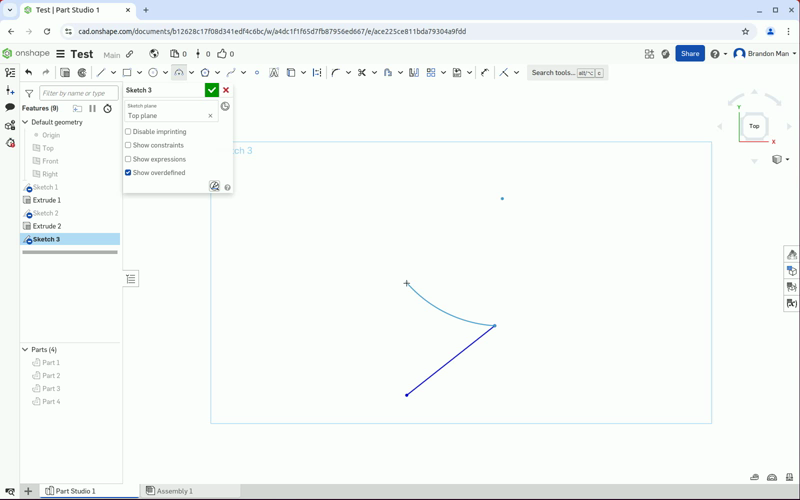
click(406, 282)
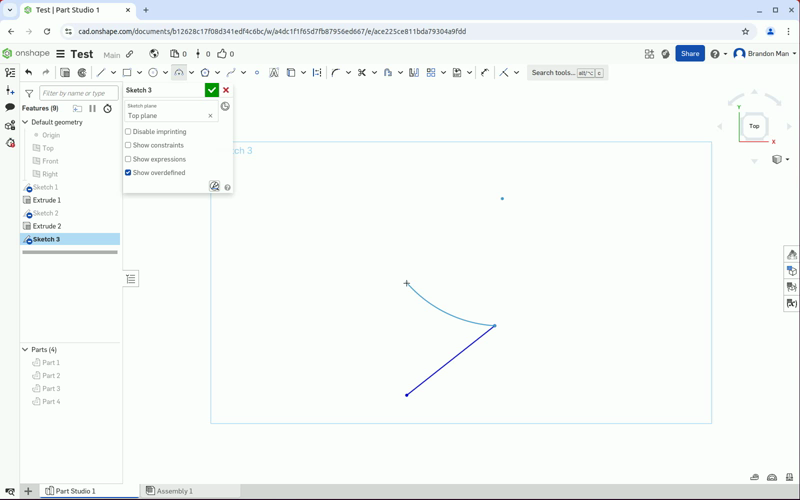
mouse_move(437, 332)
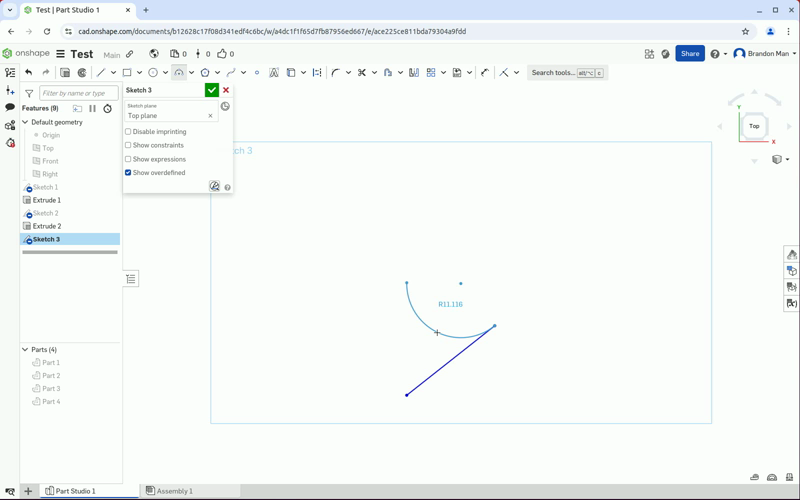
click(437, 332)
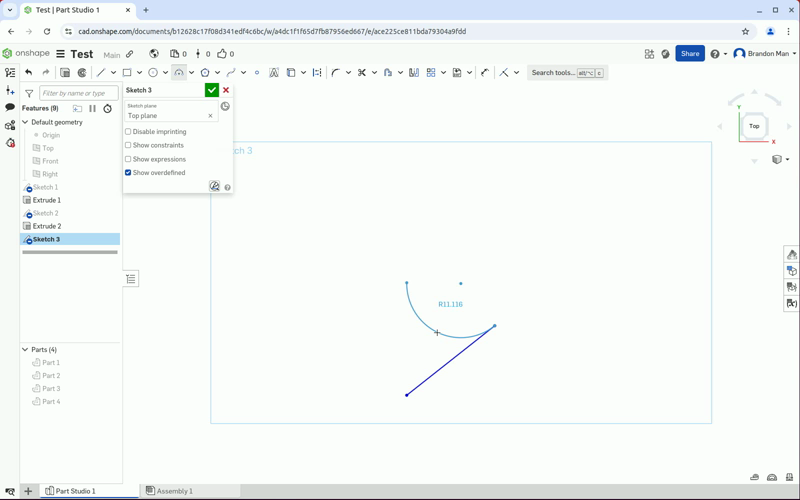
key_up(shift)
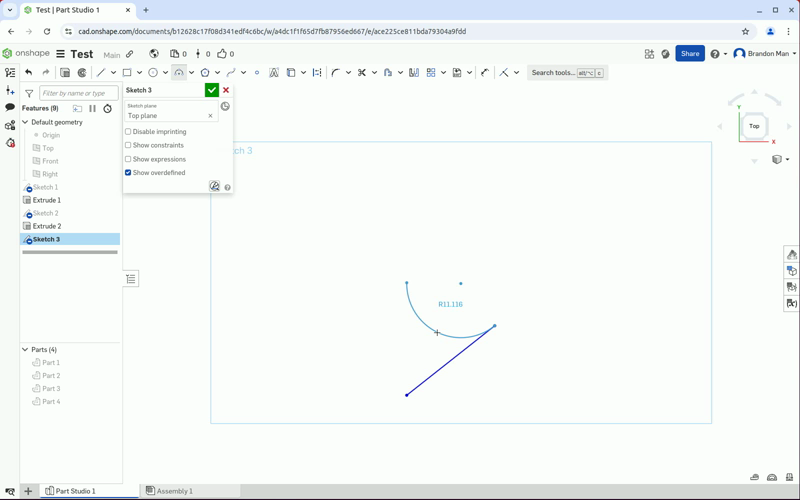
key(esc)
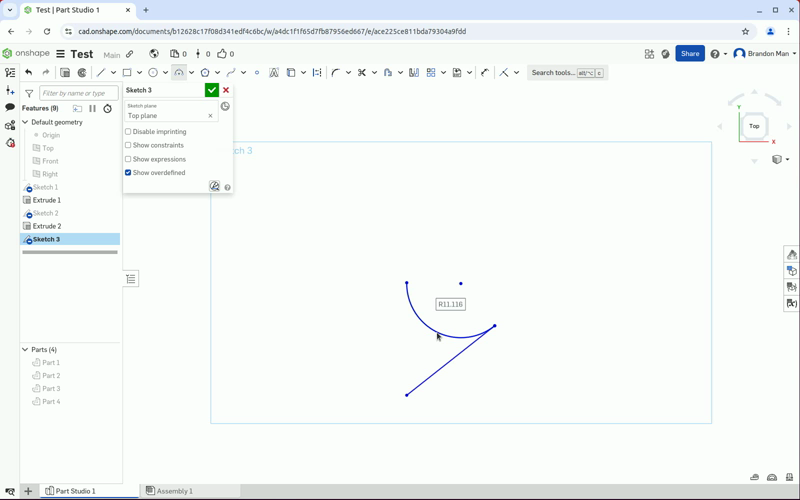
key(l)
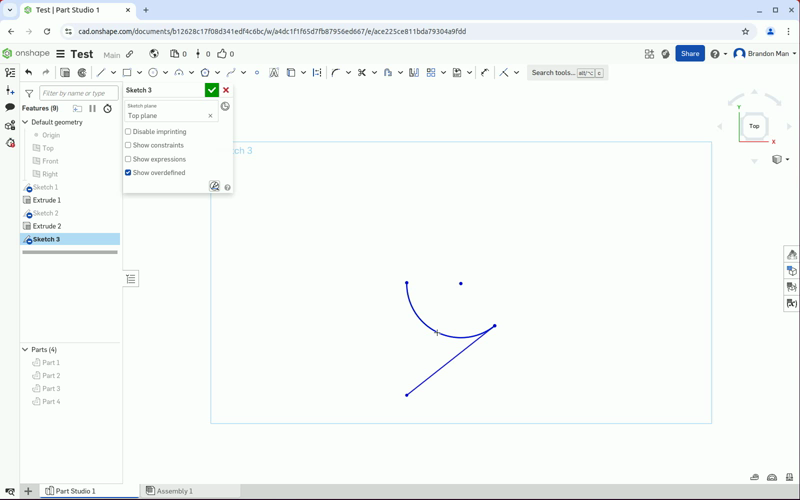
mouse_move(406, 282)
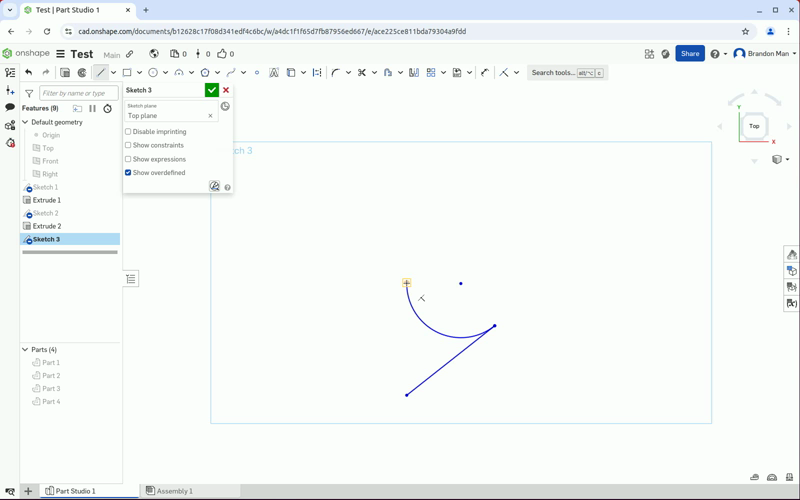
click(406, 282)
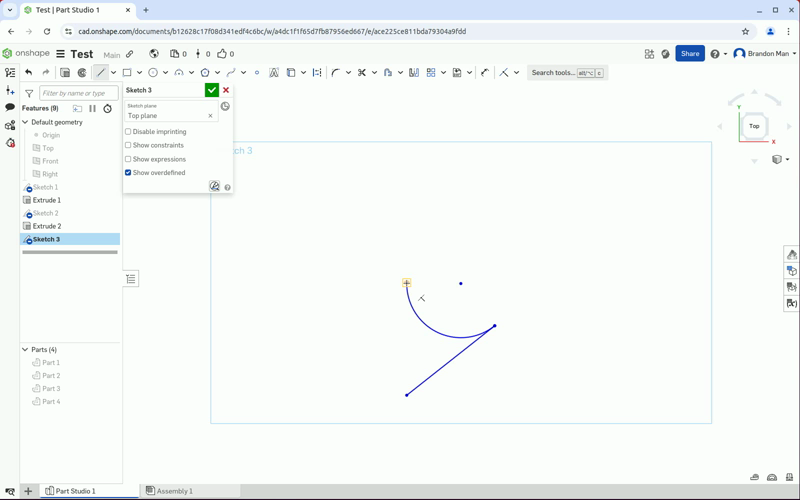
key_down(shift)
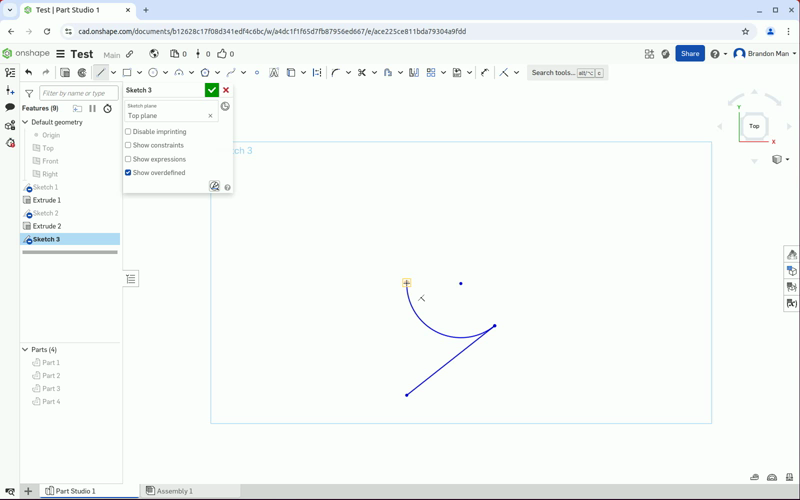
mouse_move(406, 395)
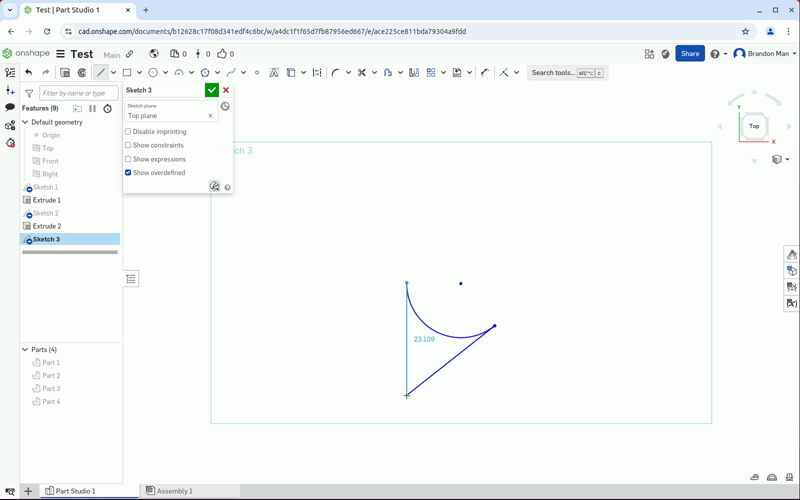
key_up(shift)
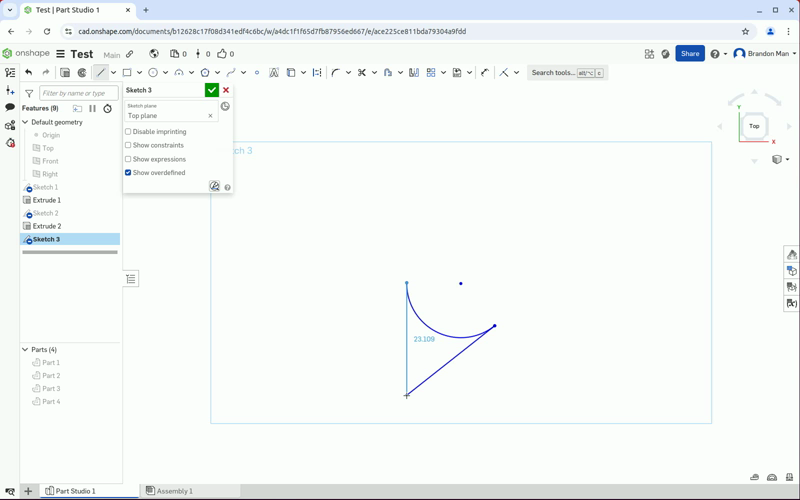
click(406, 395)
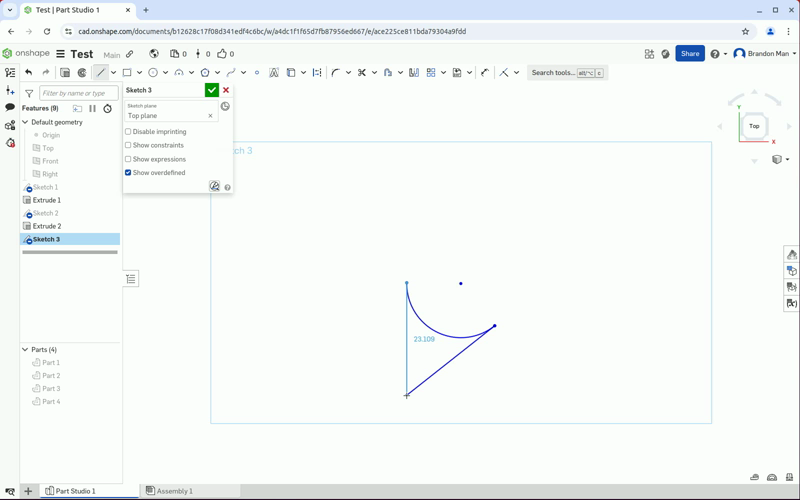
key(esc)
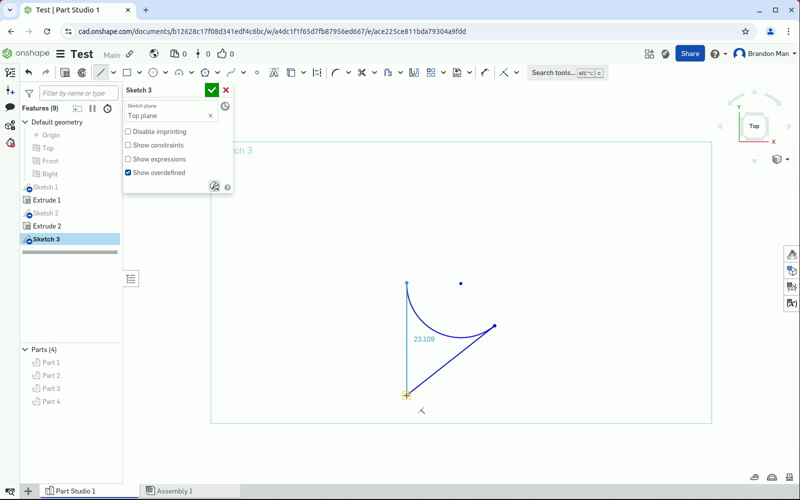
mouse_move(445, 355)
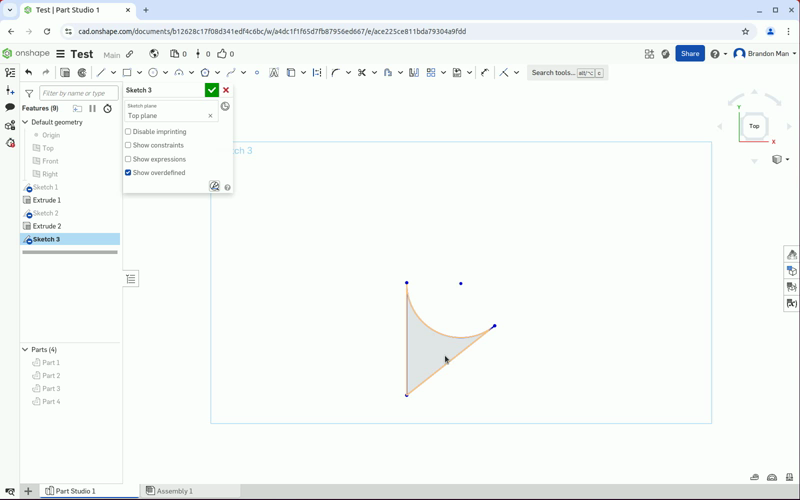
click(445, 355)
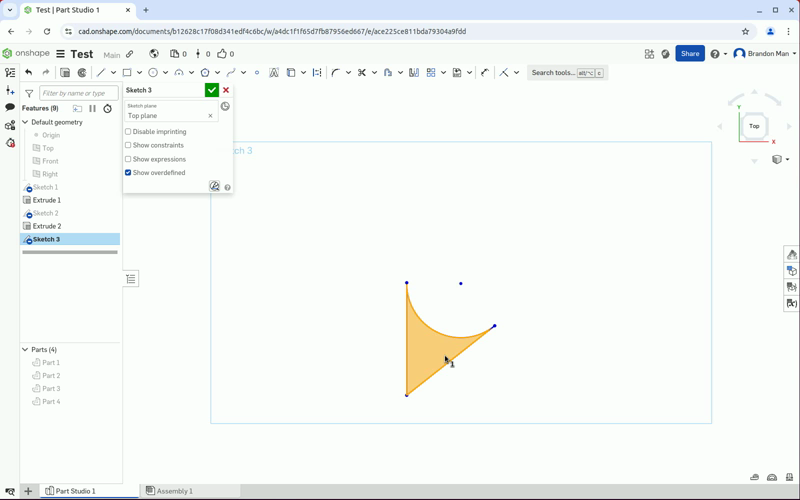
mouse_move(73, 352)
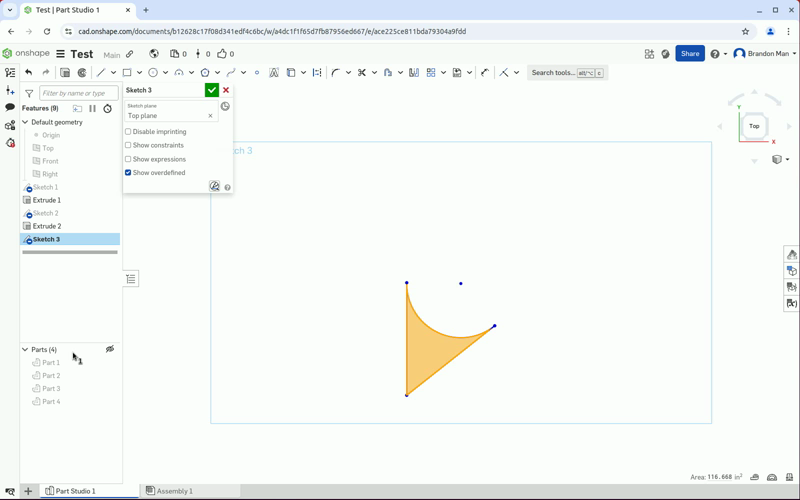
key(shift+y)
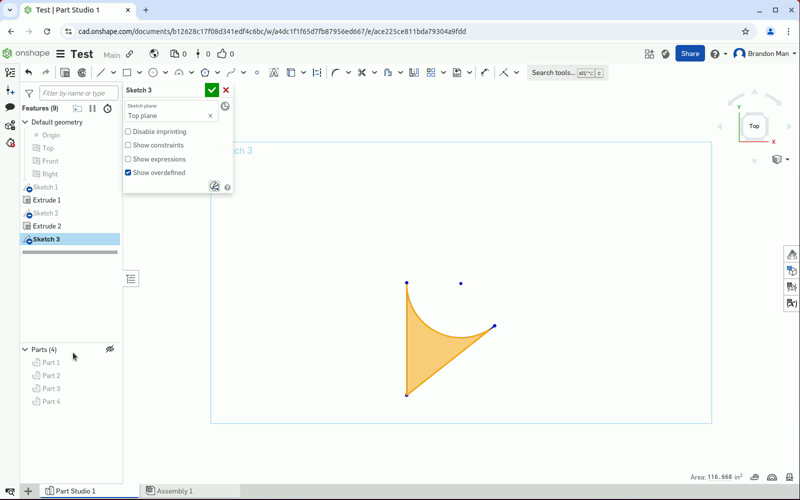
key(shift+e)
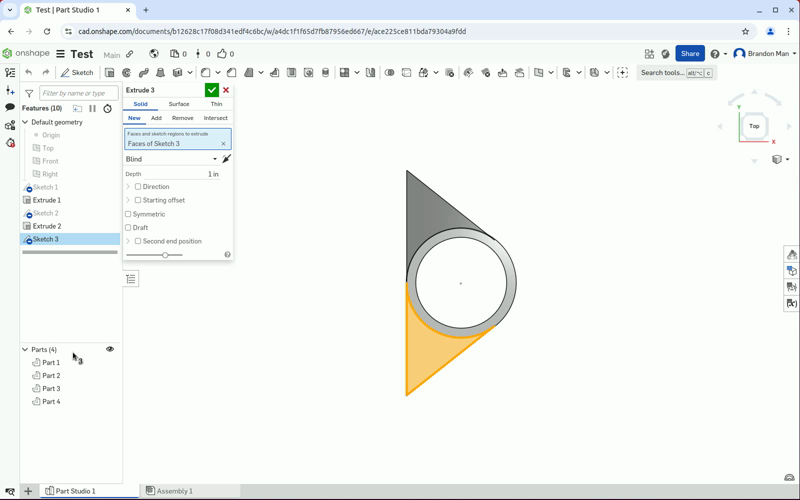
mouse_move(143, 106)
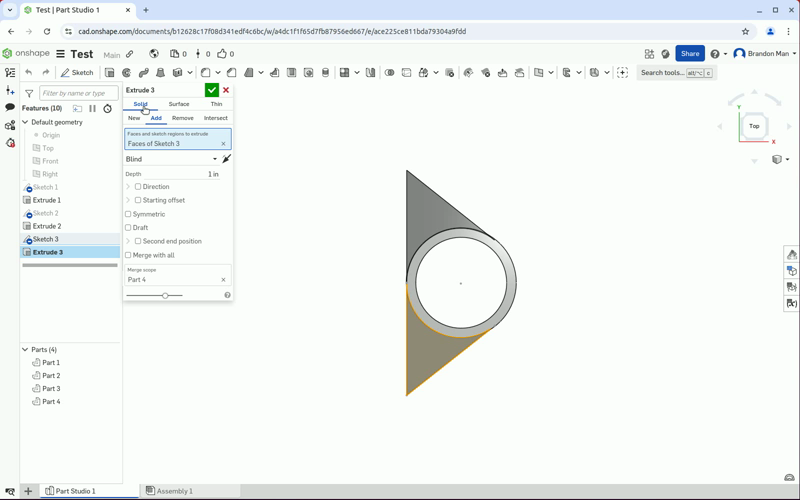
click(143, 106)
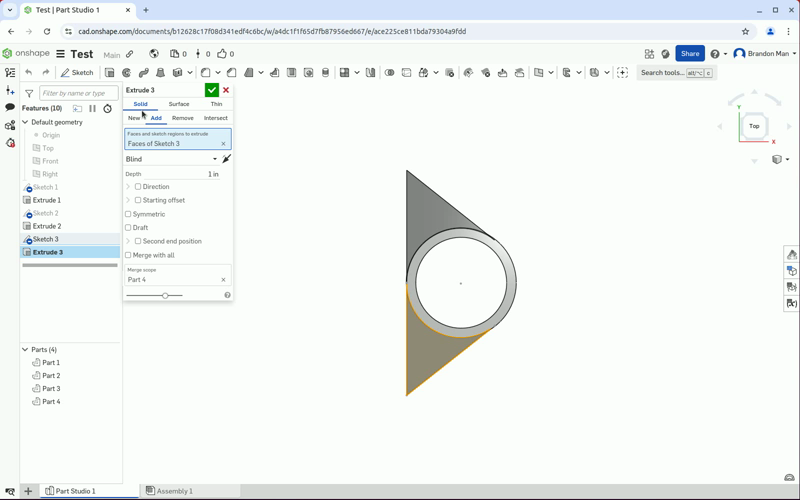
mouse_move(137, 120)
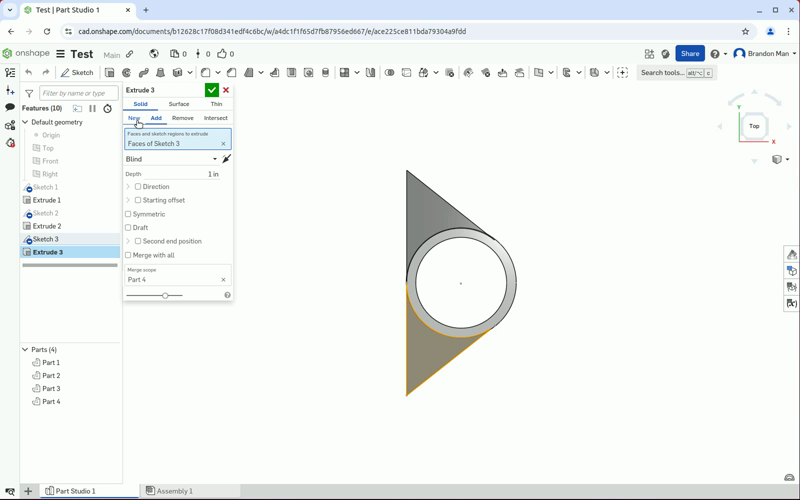
click(137, 120)
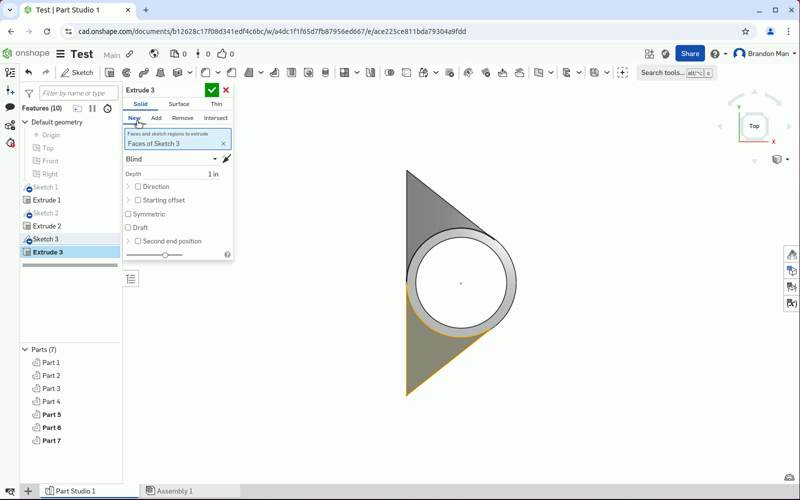
key(tab, 4)
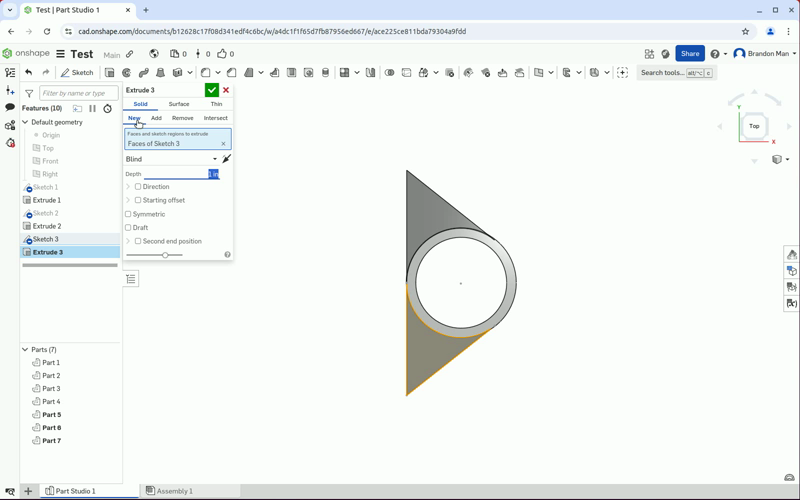
text(18.535)
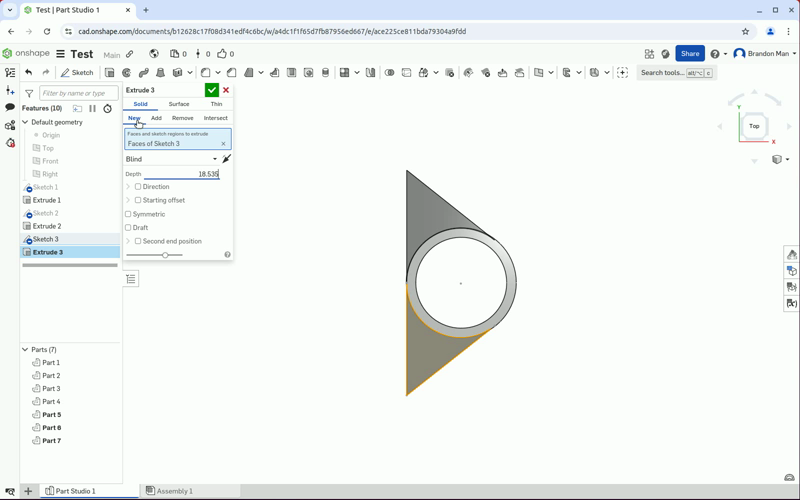
key(enter)
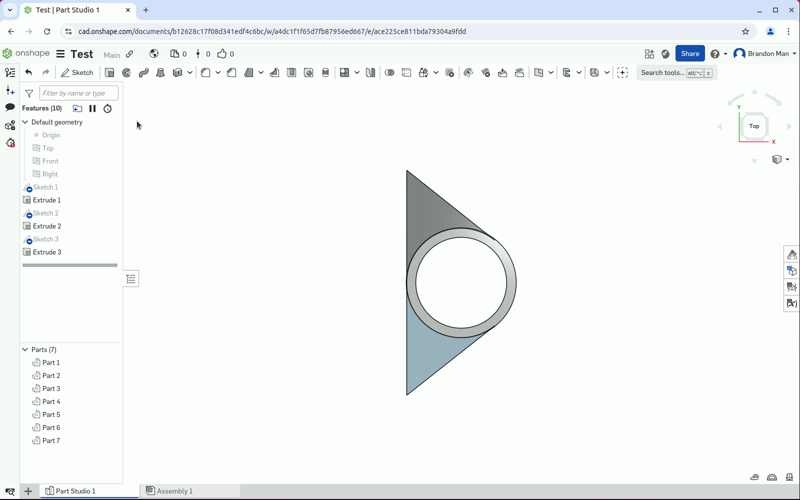
key(shift+h)
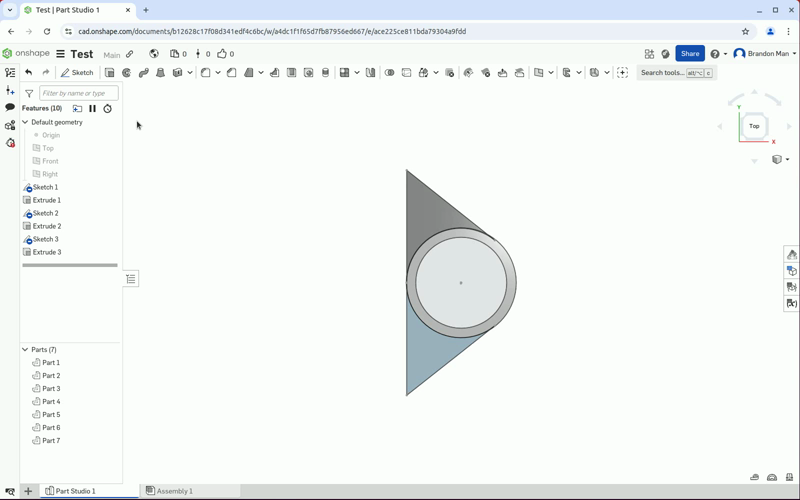
key(shift+h)
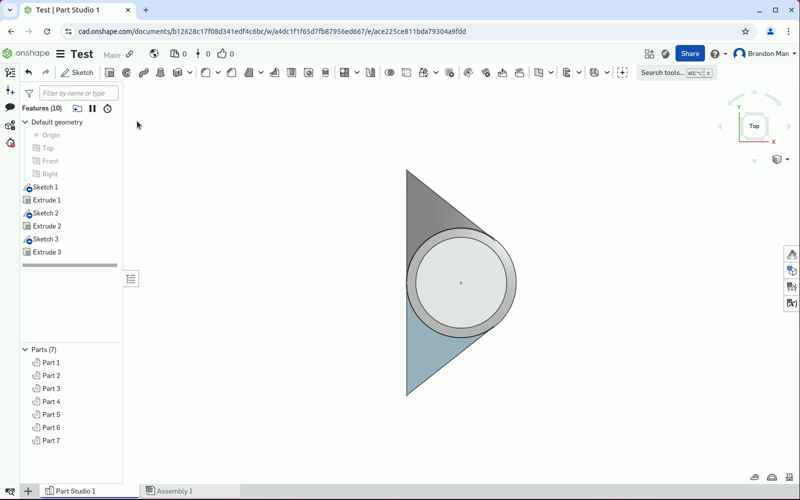
key(shift+7)
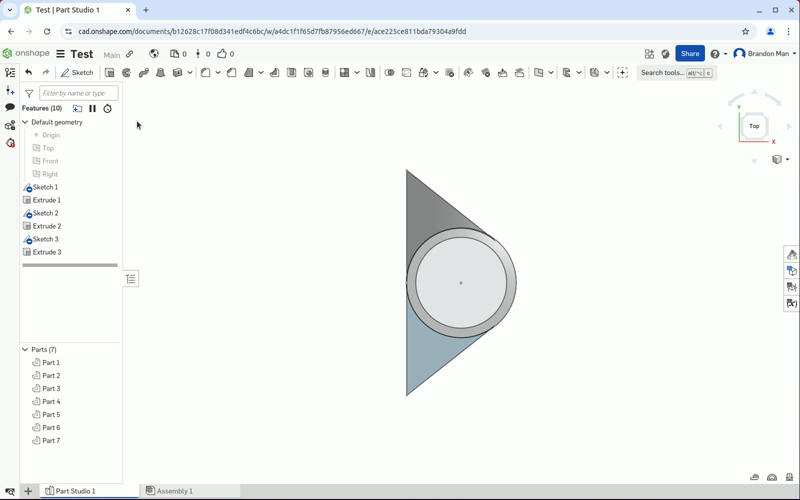
key(up, 3)
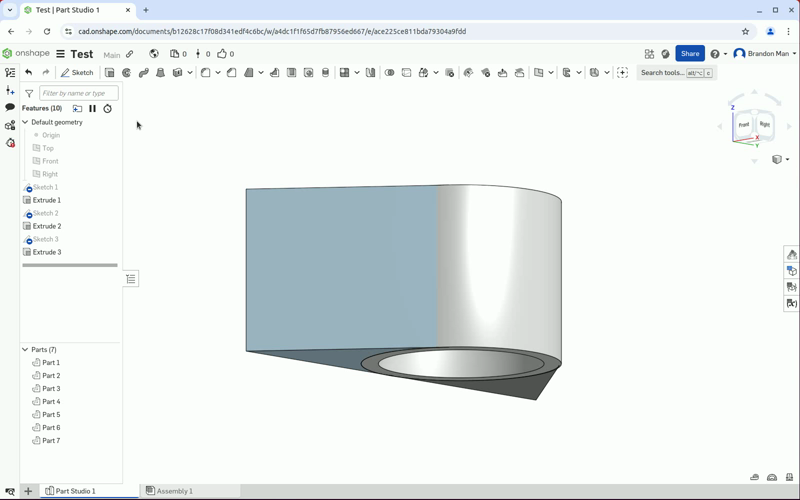
key(left, 3)
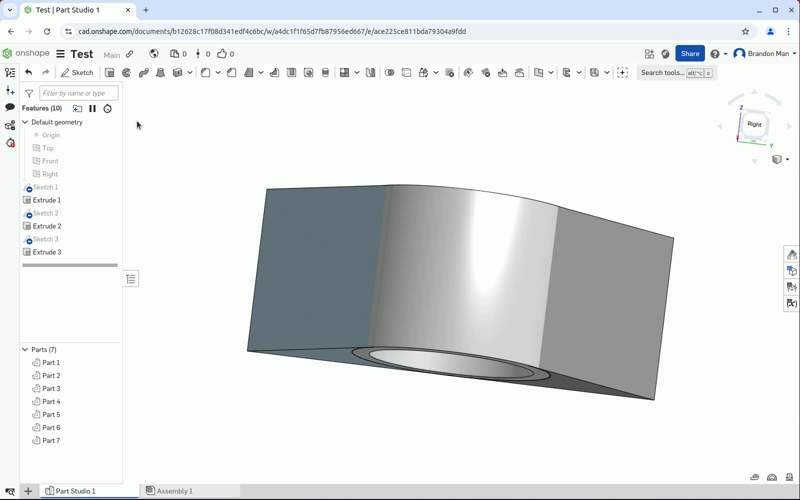
key(right, 3)
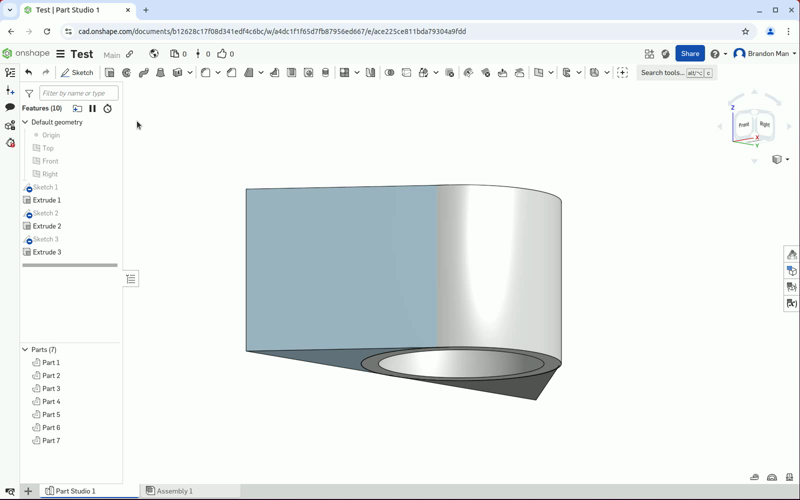
key(down, 3)
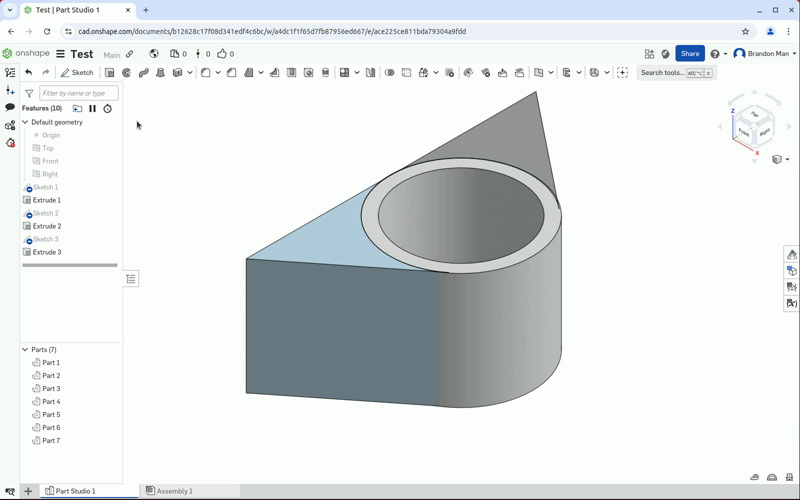
mouse_move(73, 189)
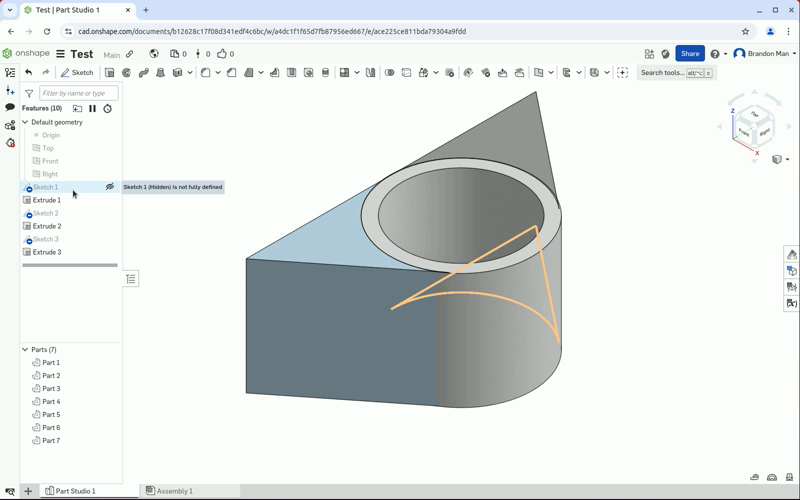
click(73, 189)